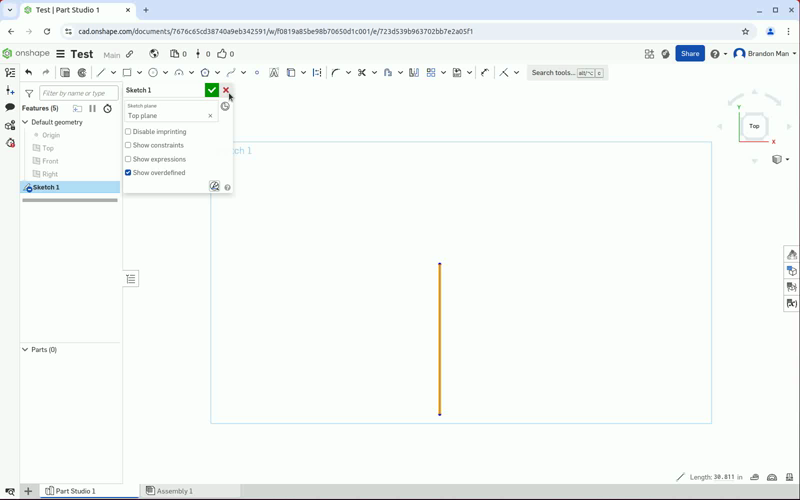
key(shift+h)
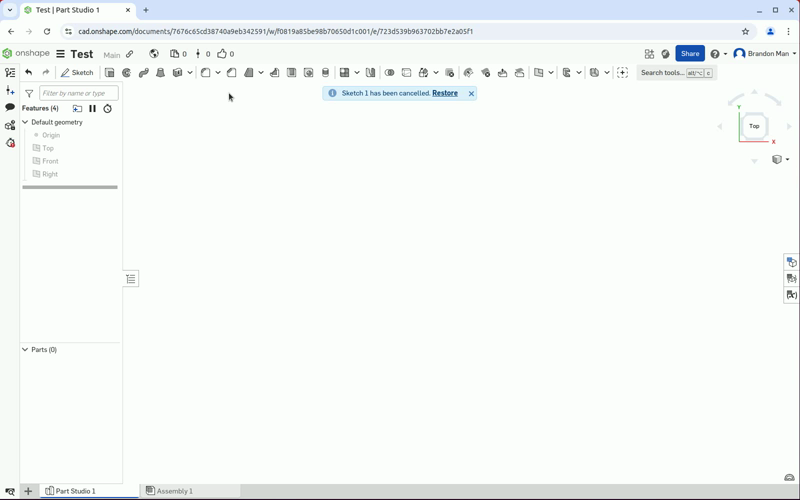
mouse_move(73, 352)
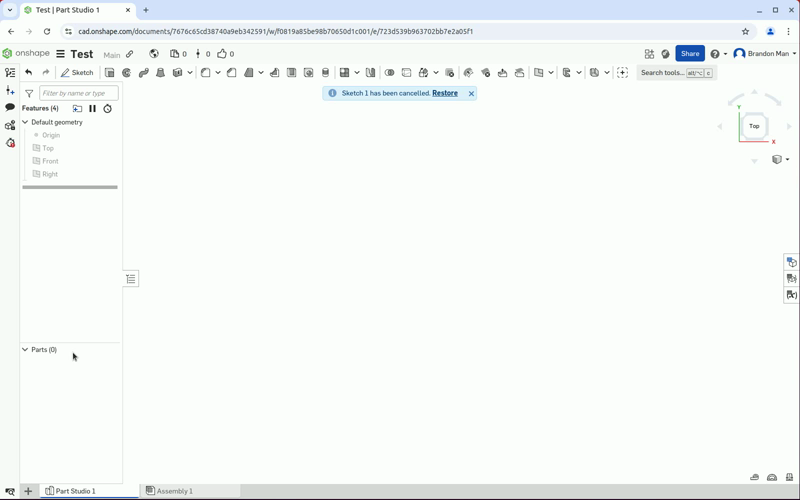
key(y)
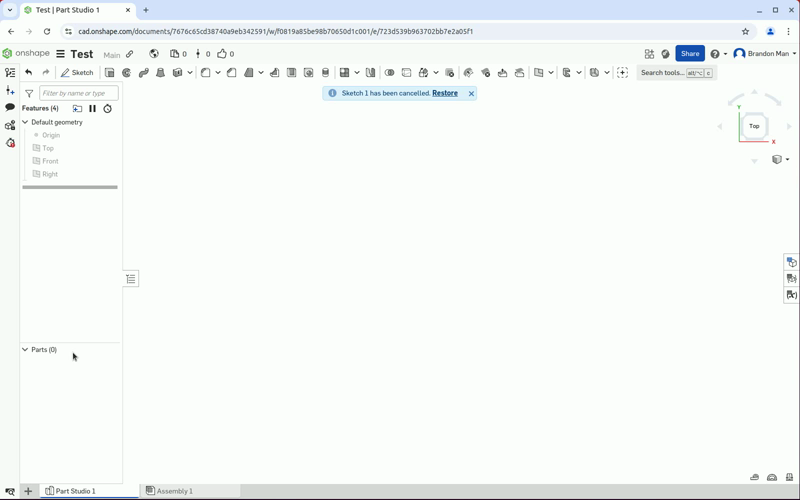
key(shift+p)
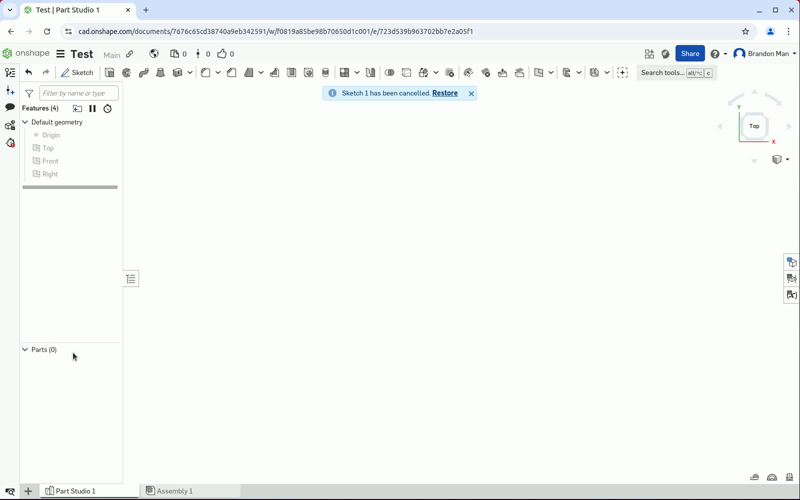
key(space)
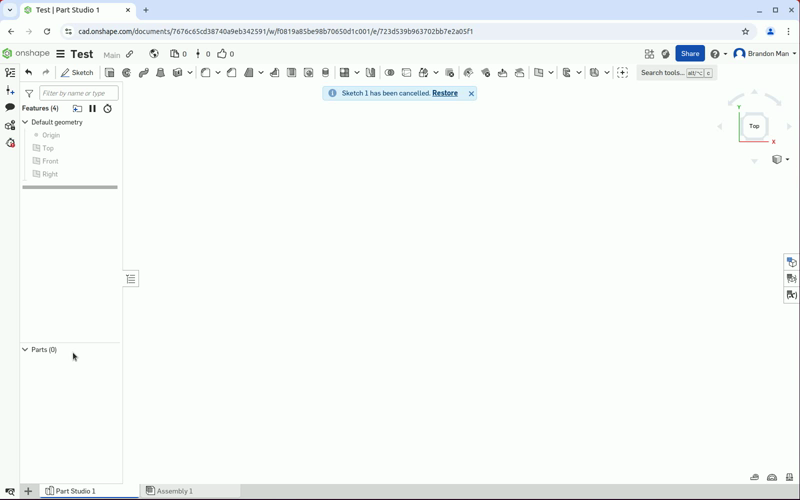
key_down(shift)
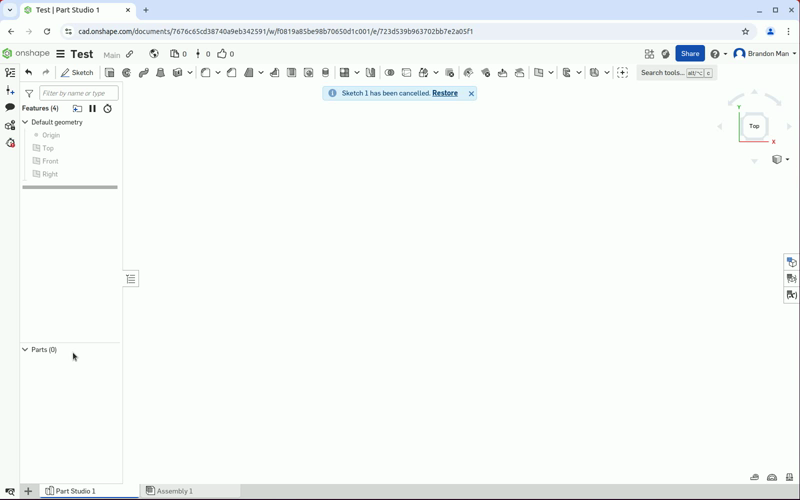
key(up)
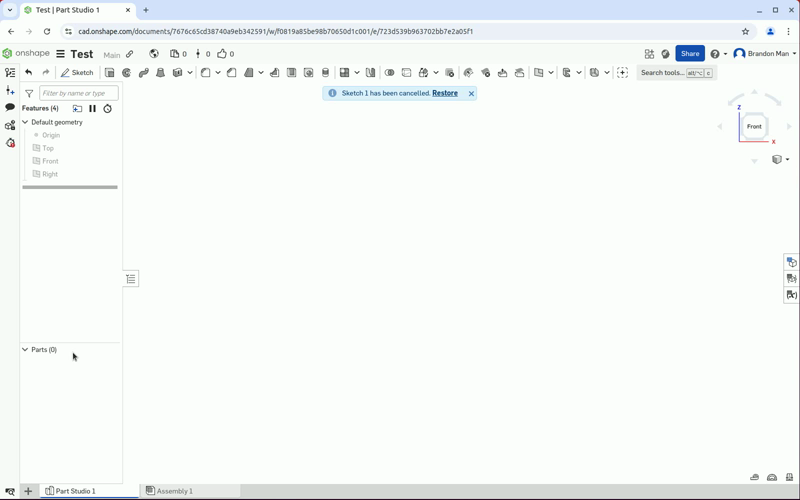
key_up(shift)
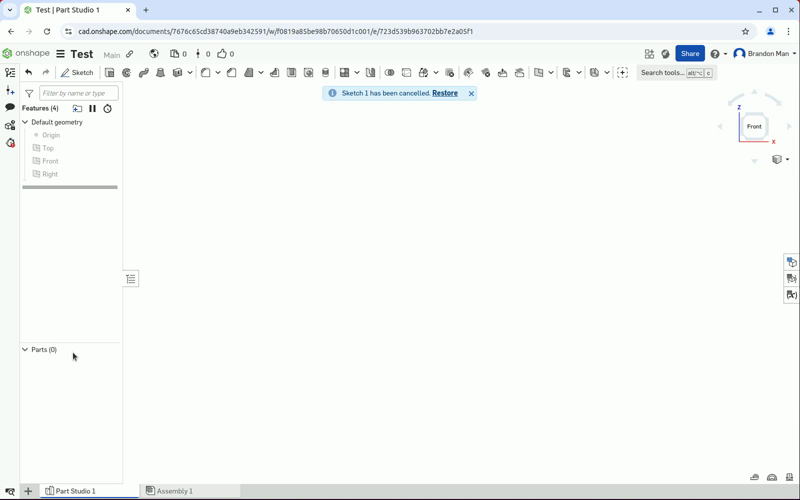
mouse_move(73, 352)
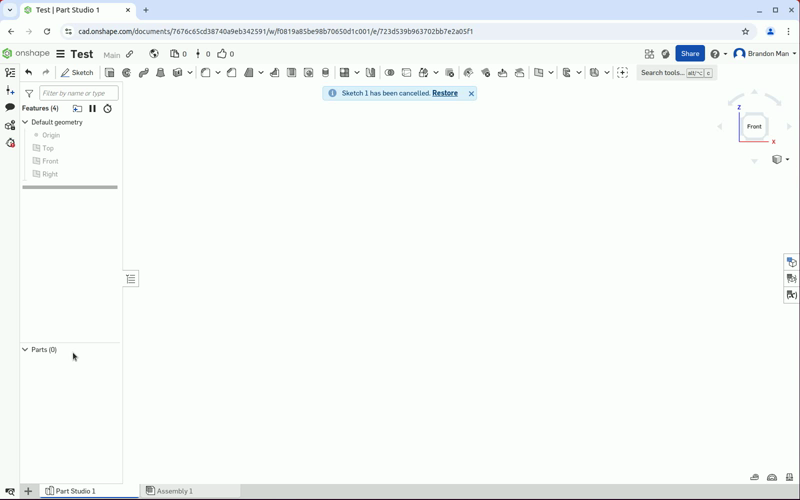
key(shift+y)
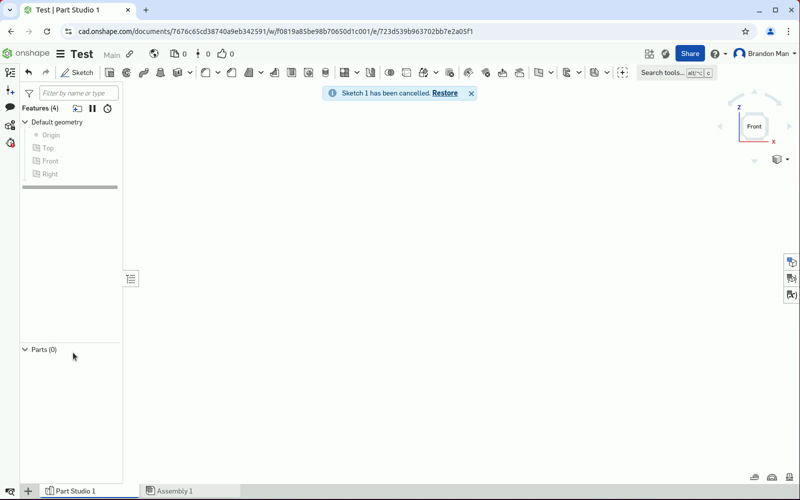
key(shift+s)
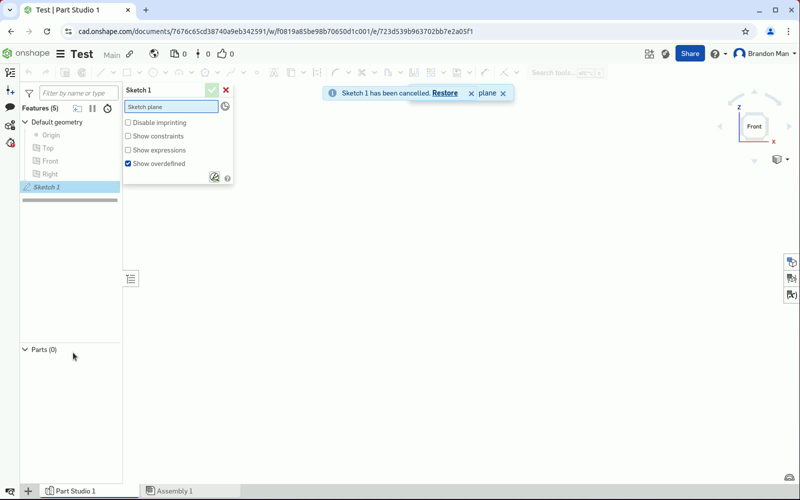
mouse_move(73, 163)
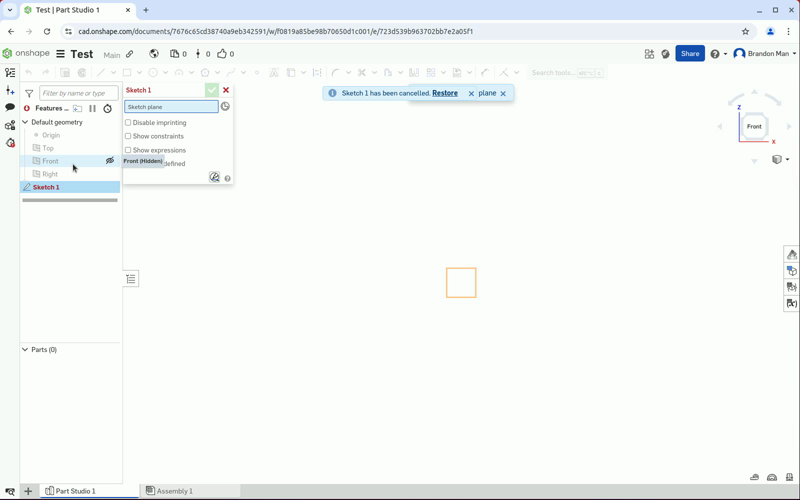
click(73, 163)
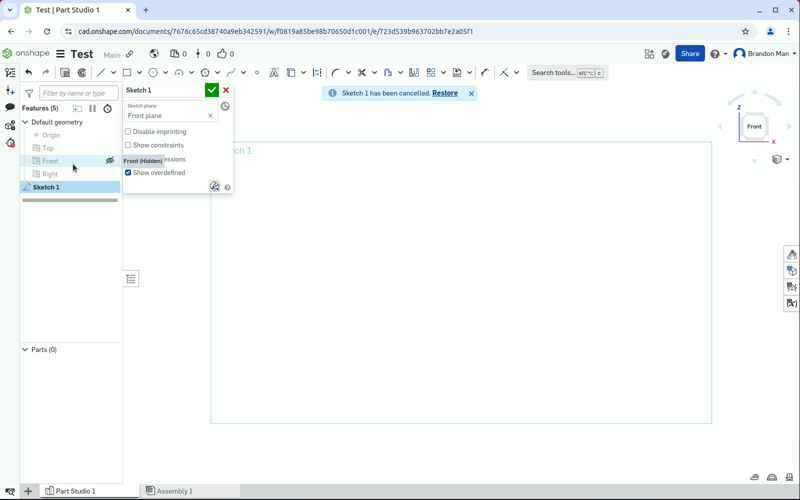
mouse_move(73, 352)
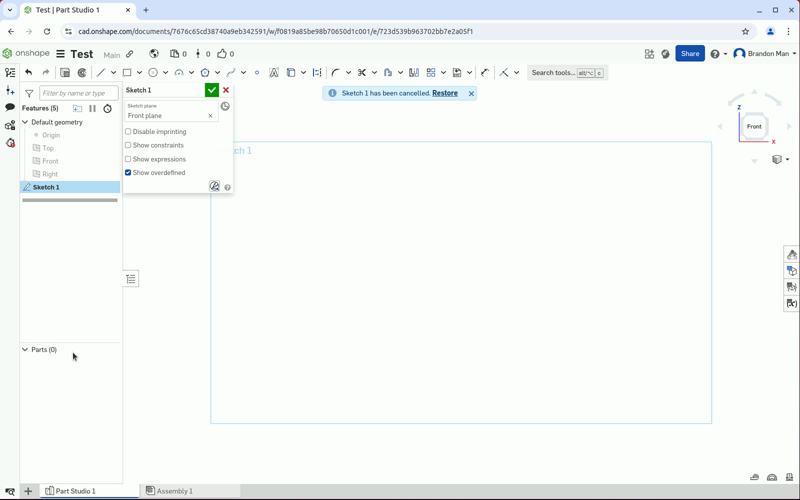
key(y)
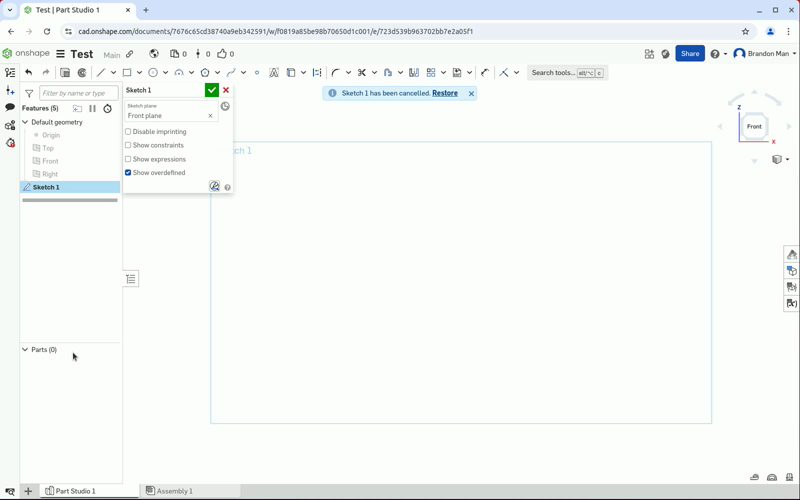
key(l)
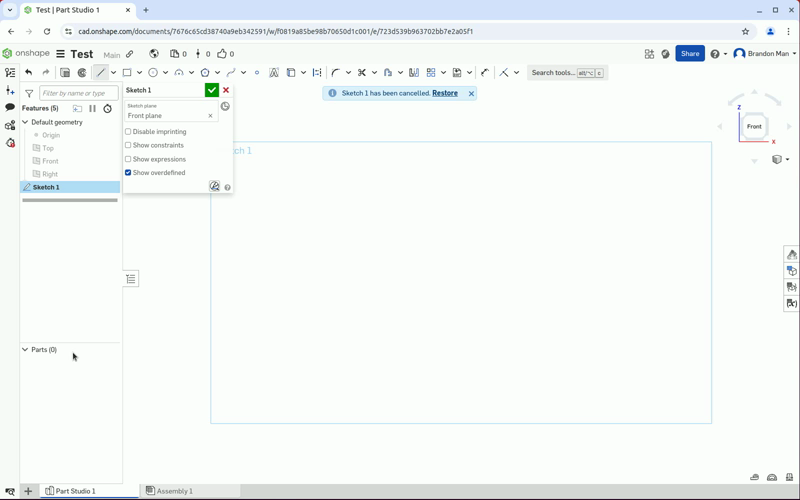
key_down(shift)
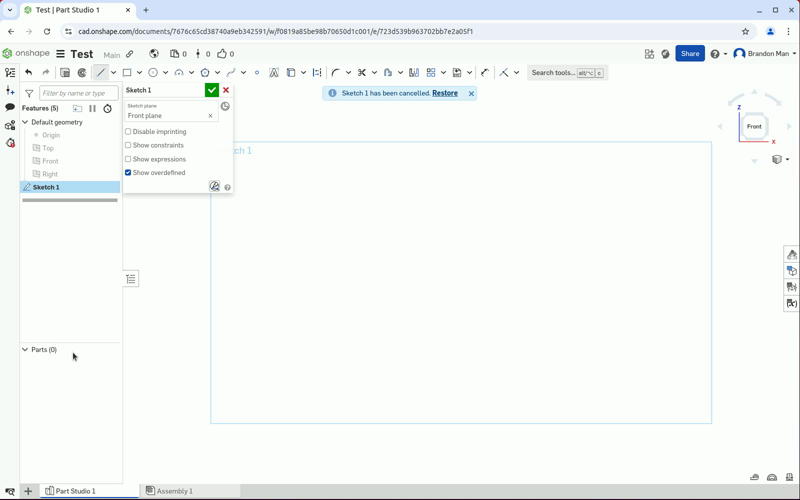
mouse_move(460, 282)
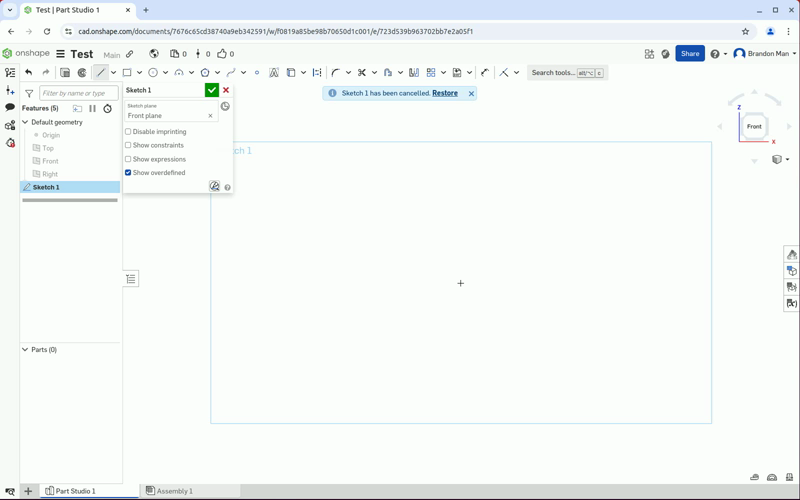
click(460, 282)
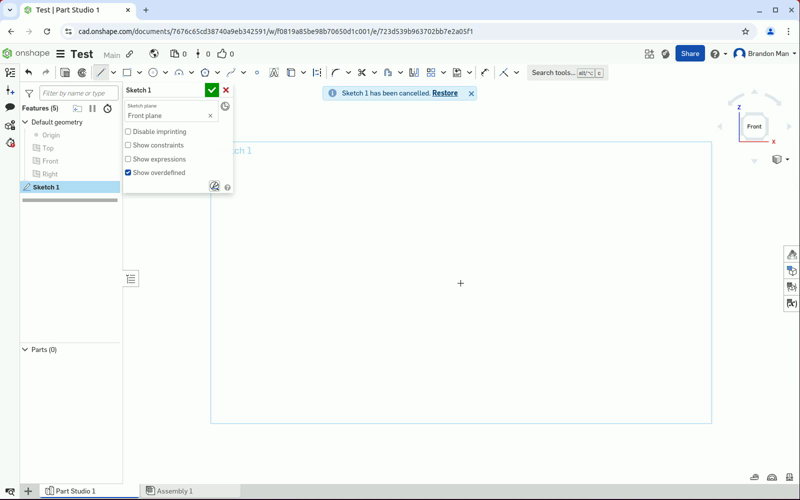
key_up(shift)
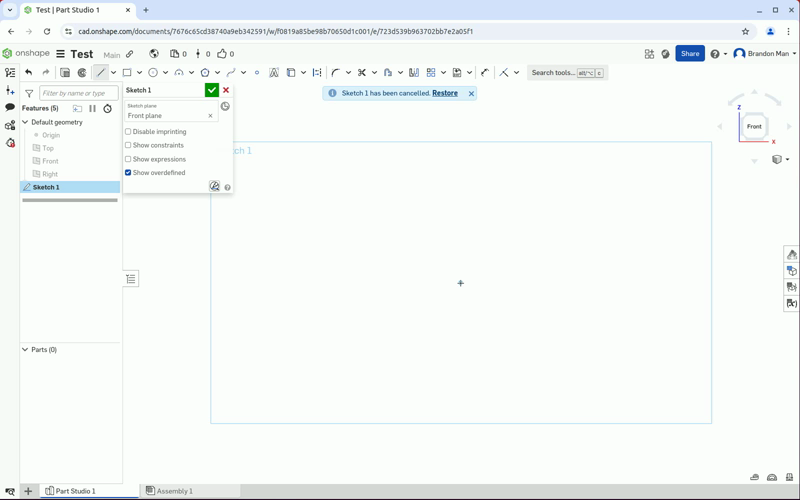
key_down(shift)
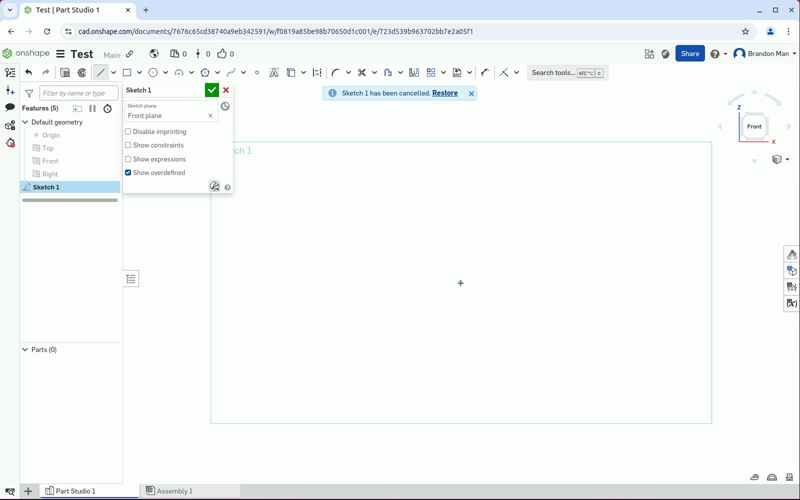
mouse_move(490, 282)
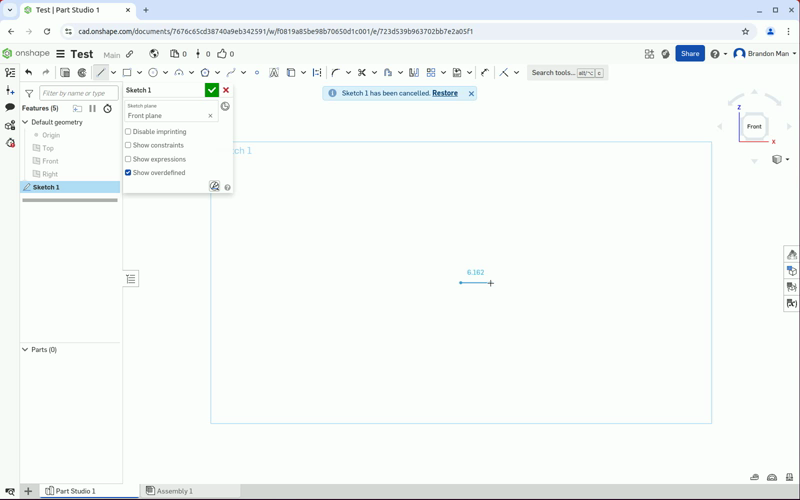
mouse_move(503, 282)
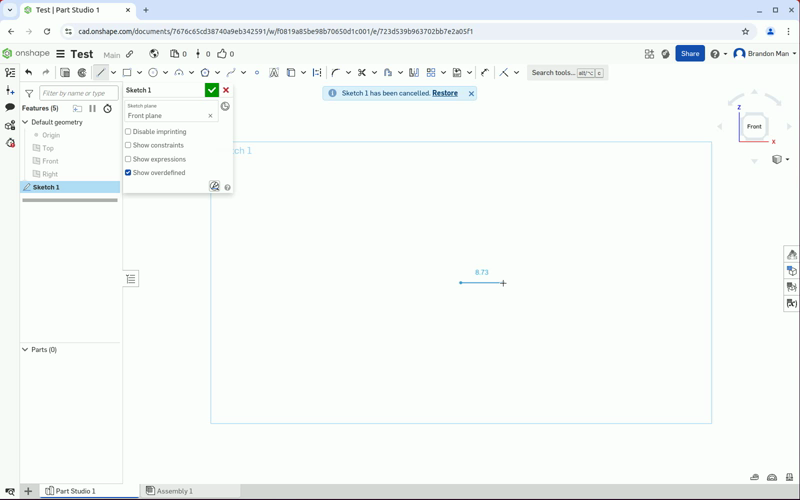
click(503, 282)
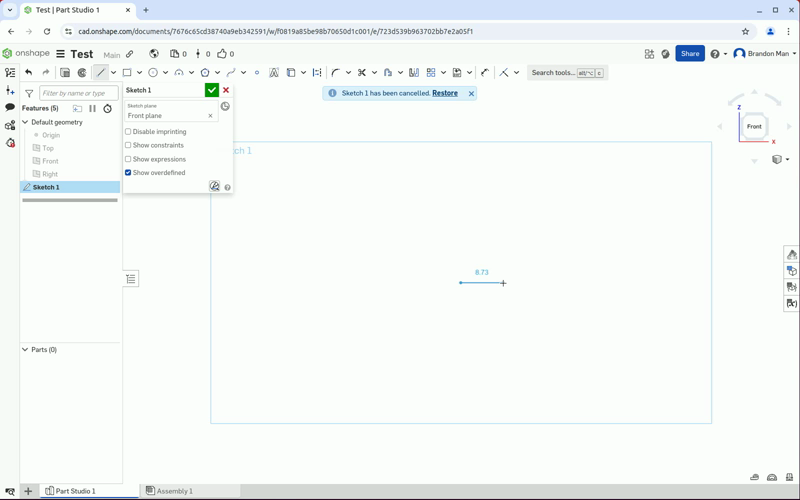
key_up(shift)
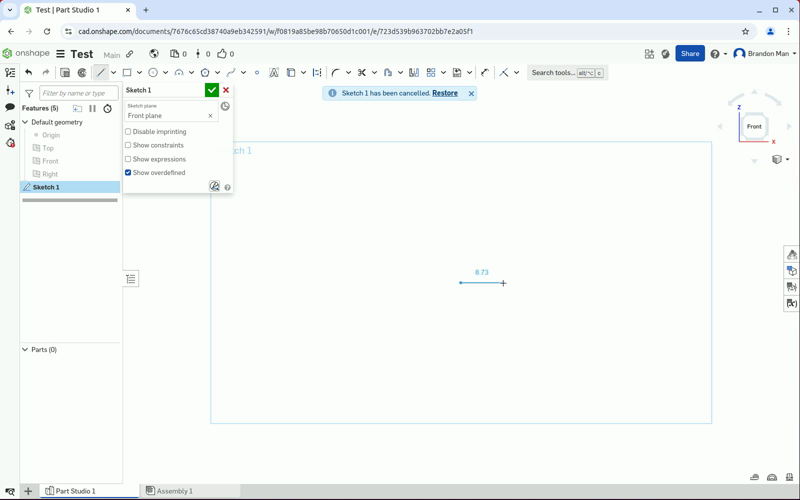
key_down(shift)
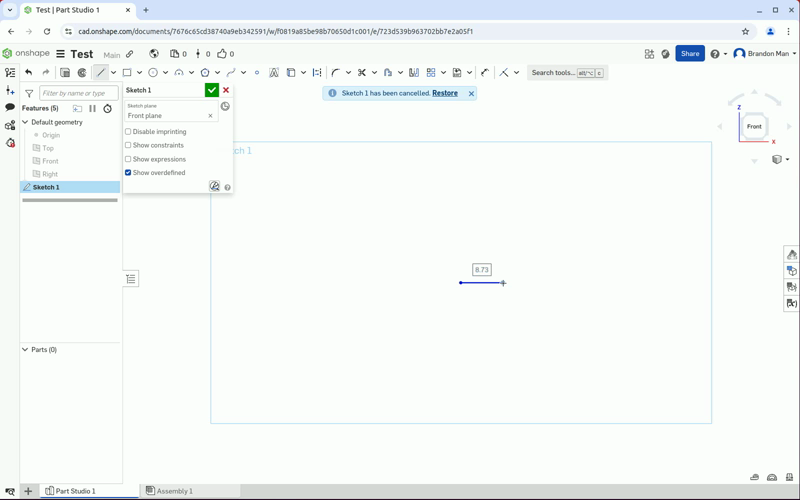
mouse_move(503, 170)
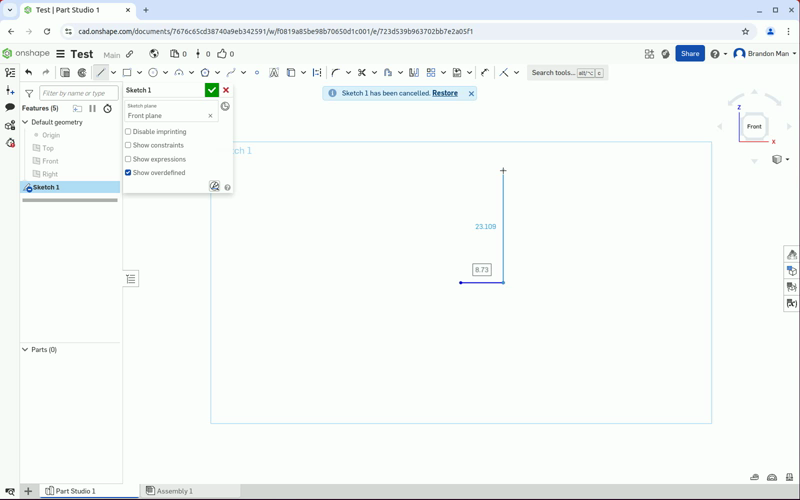
click(503, 170)
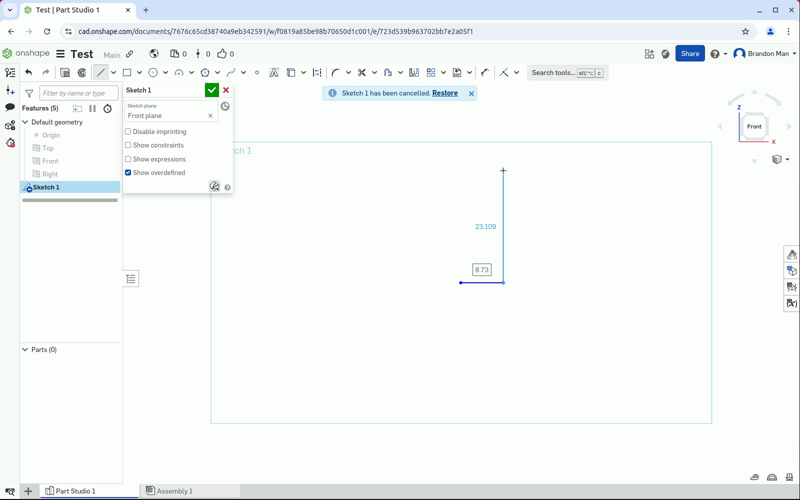
key_up(shift)
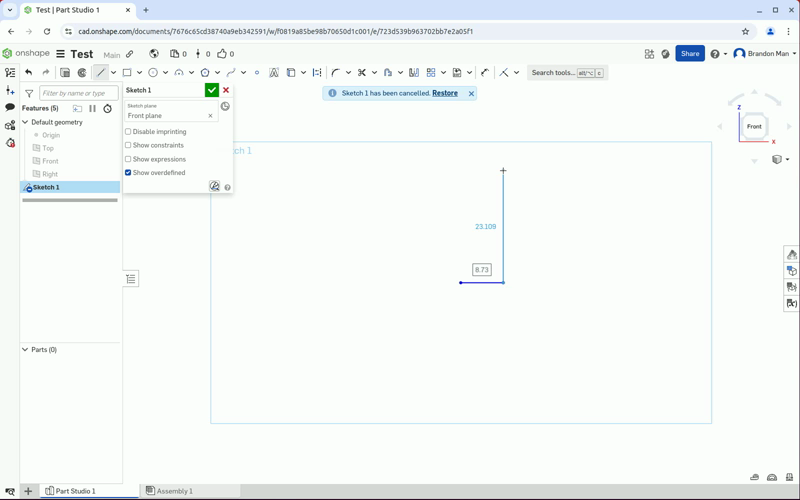
key_down(shift)
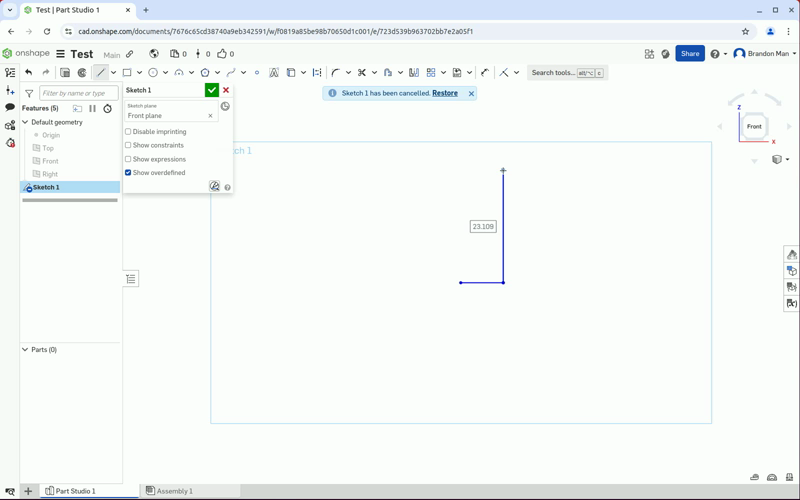
mouse_move(533, 170)
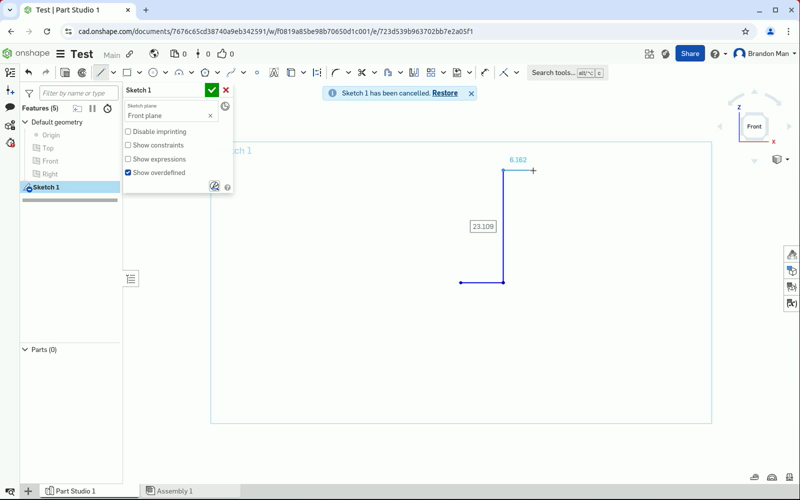
mouse_move(460, 170)
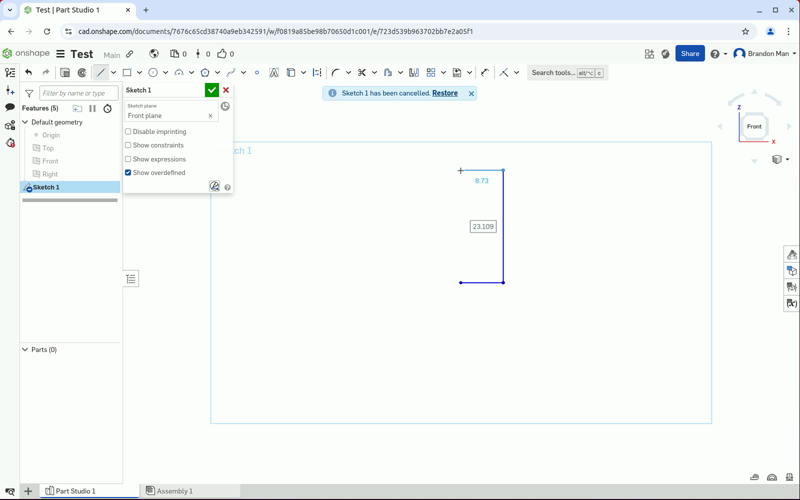
click(460, 170)
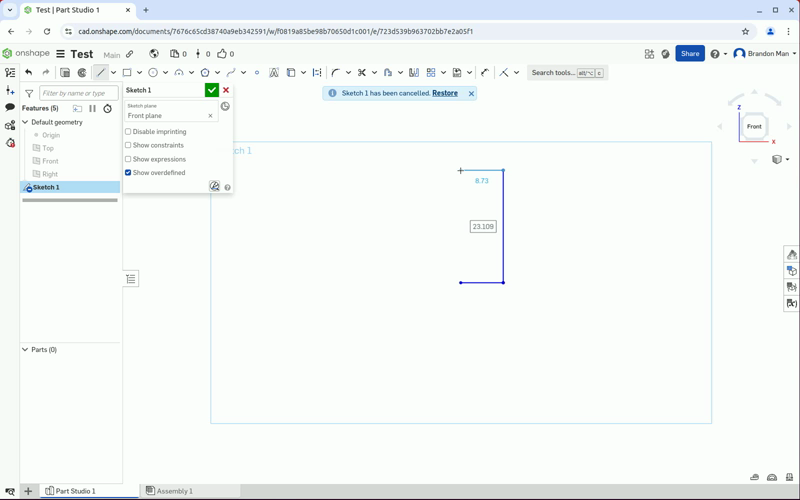
key_up(shift)
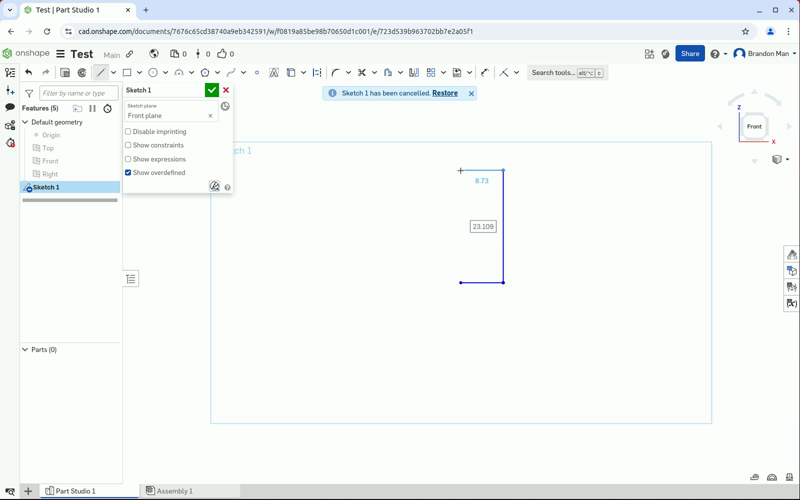
key_down(shift)
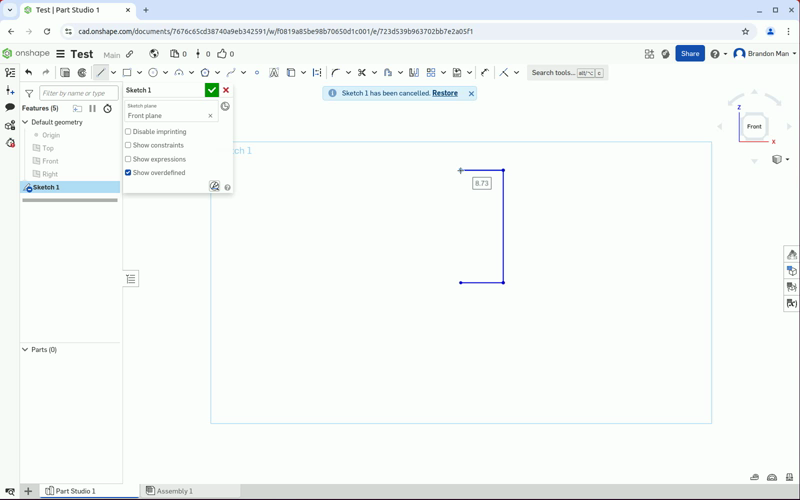
mouse_move(460, 282)
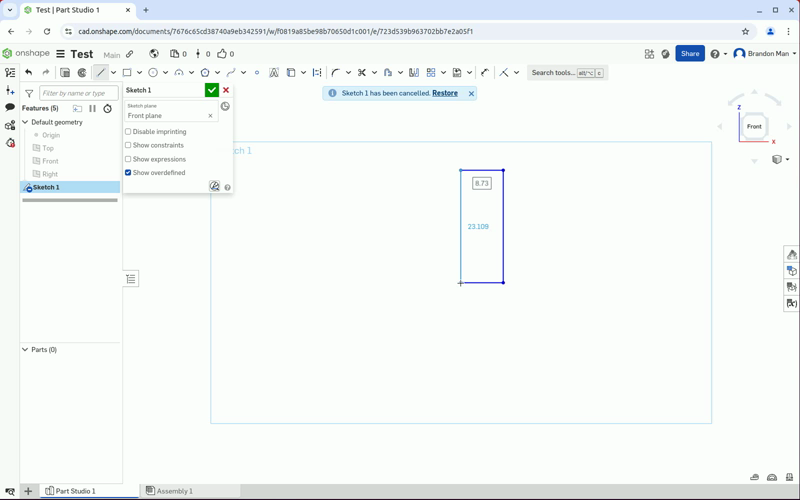
key_up(shift)
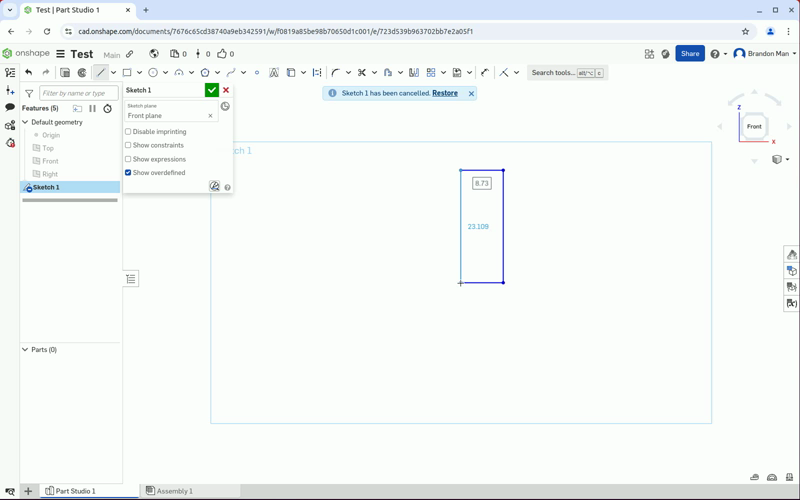
click(460, 282)
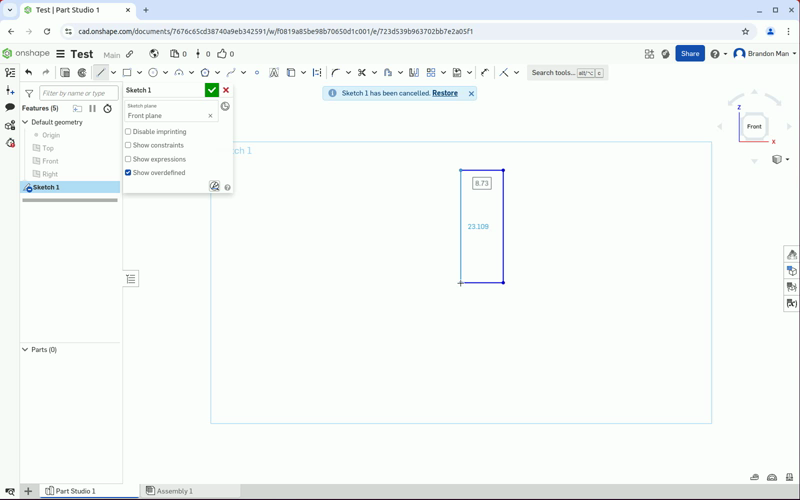
key(esc)
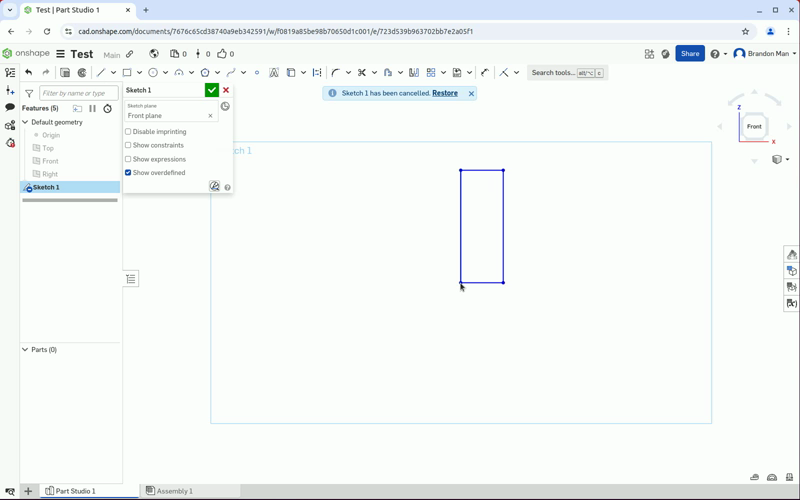
mouse_move(464, 193)
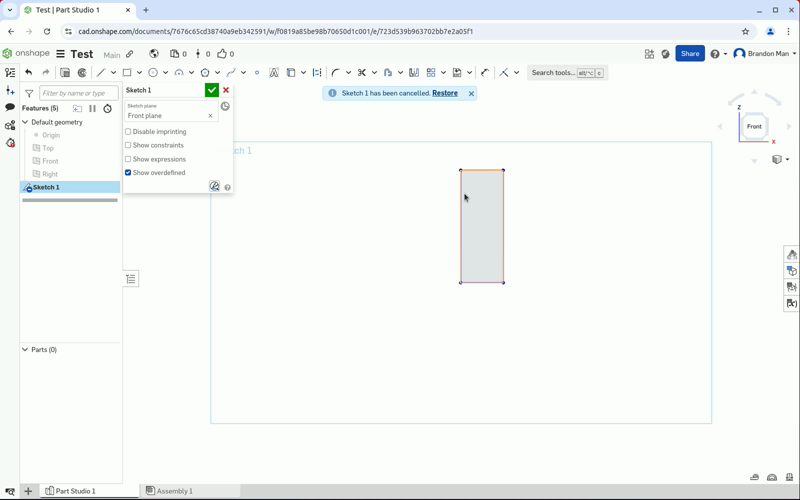
click(464, 193)
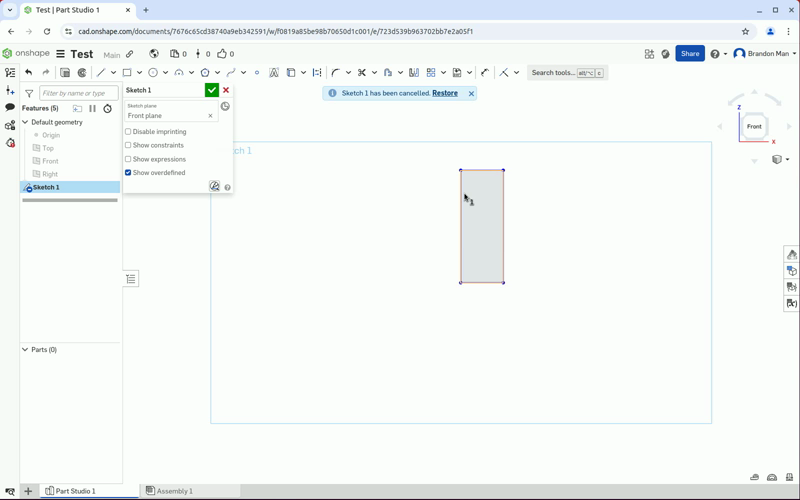
mouse_move(73, 352)
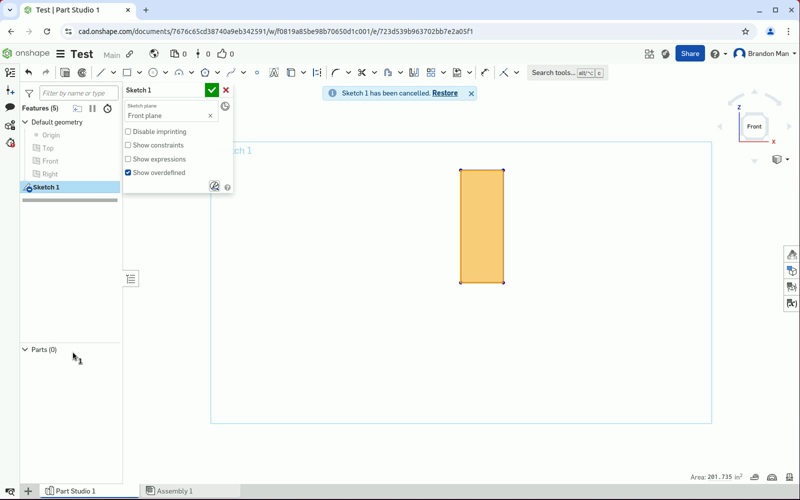
key(shift+y)
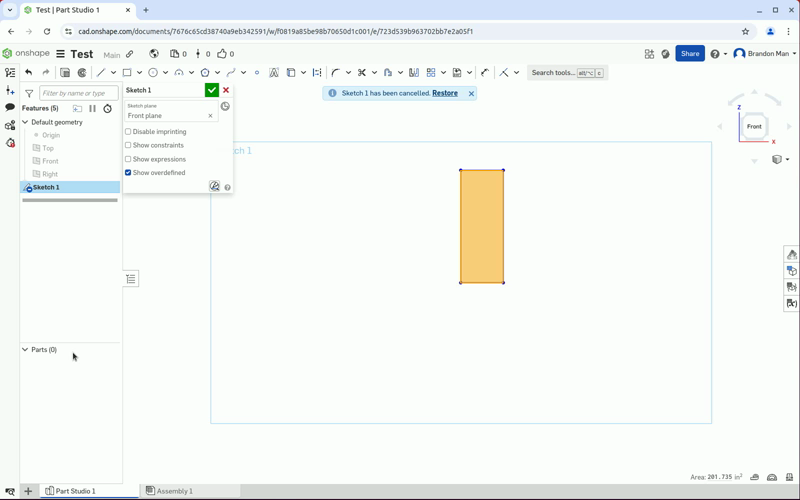
key(shift+e)
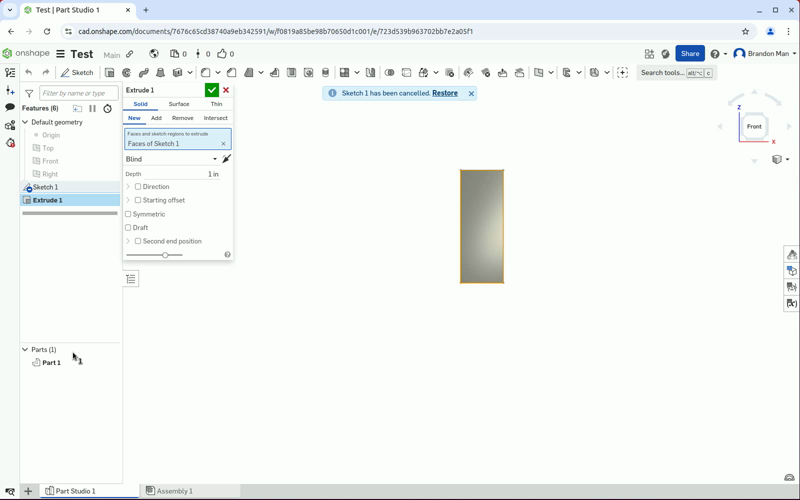
mouse_move(143, 106)
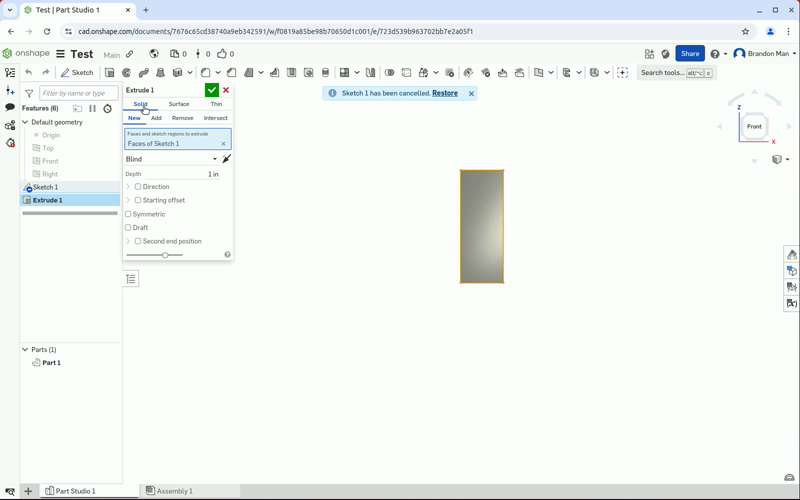
click(143, 106)
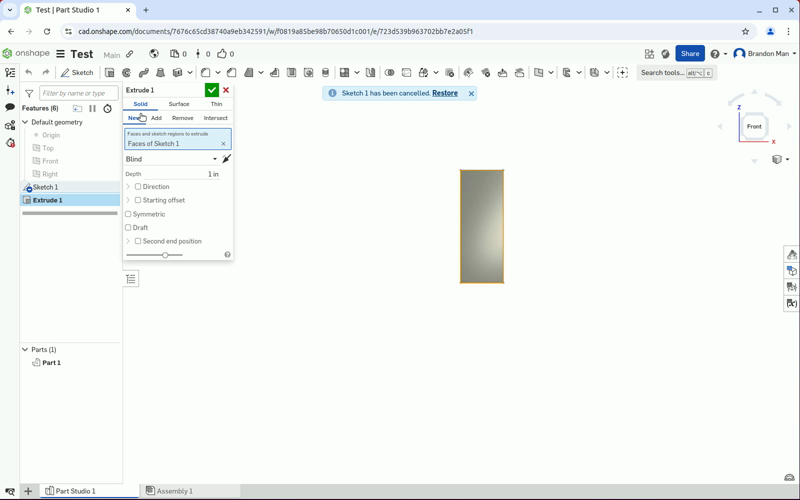
mouse_move(137, 120)
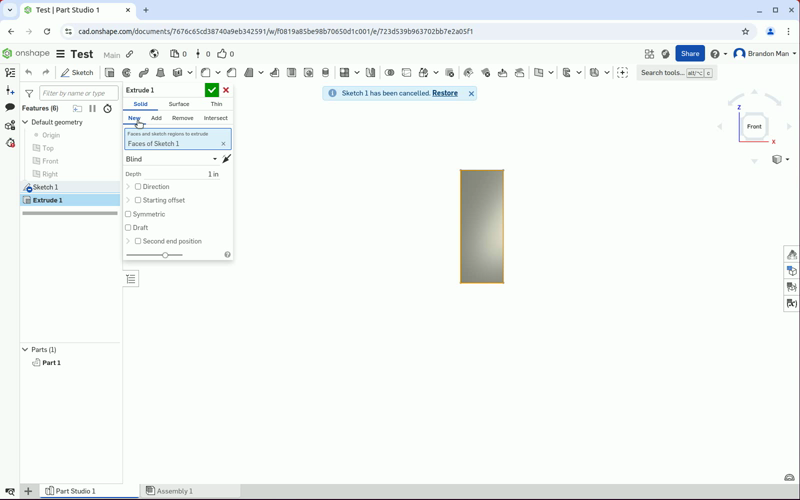
click(137, 120)
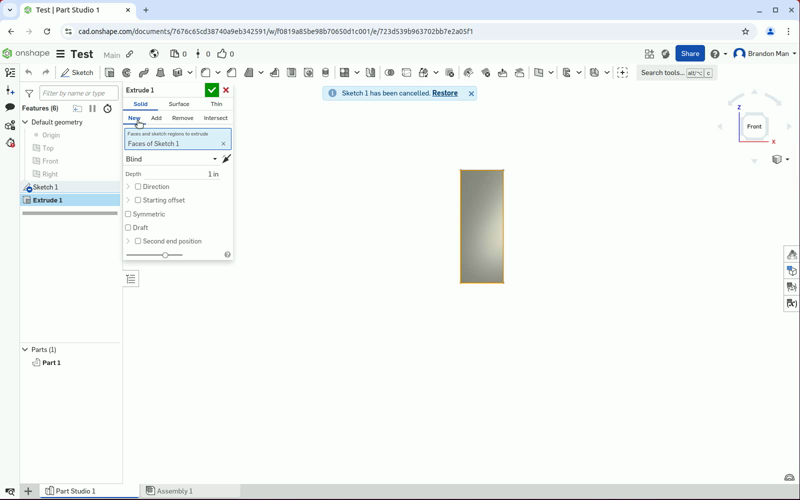
key(tab, 4)
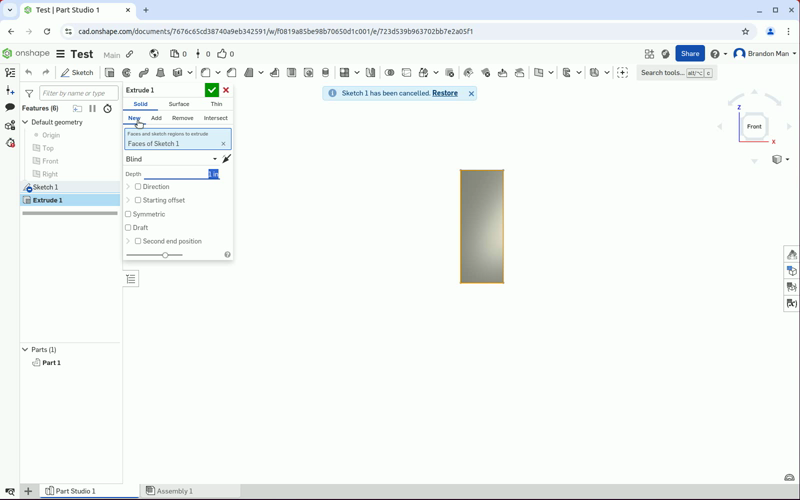
text(12.517)
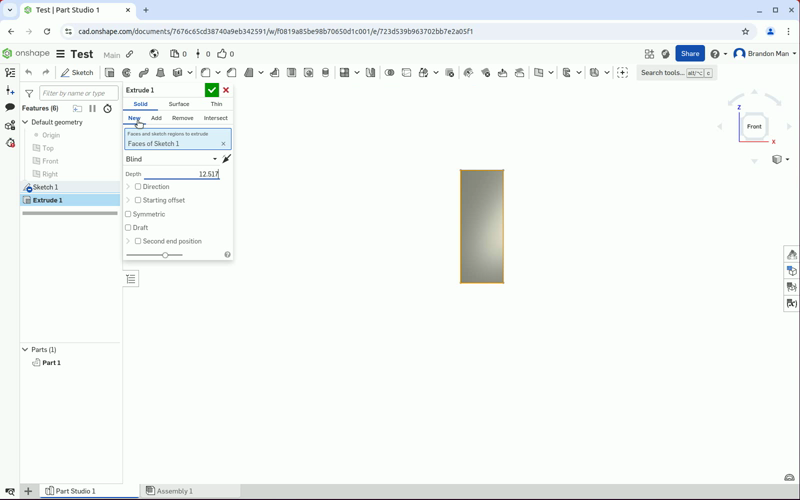
key(enter)
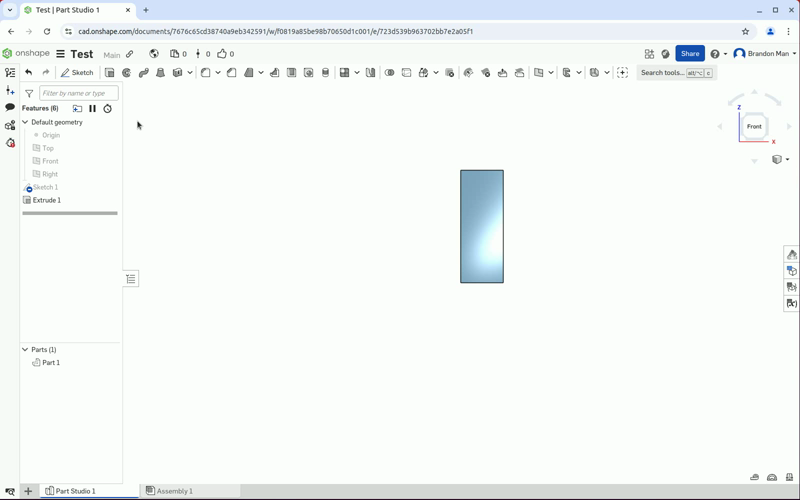
key(shift+h)
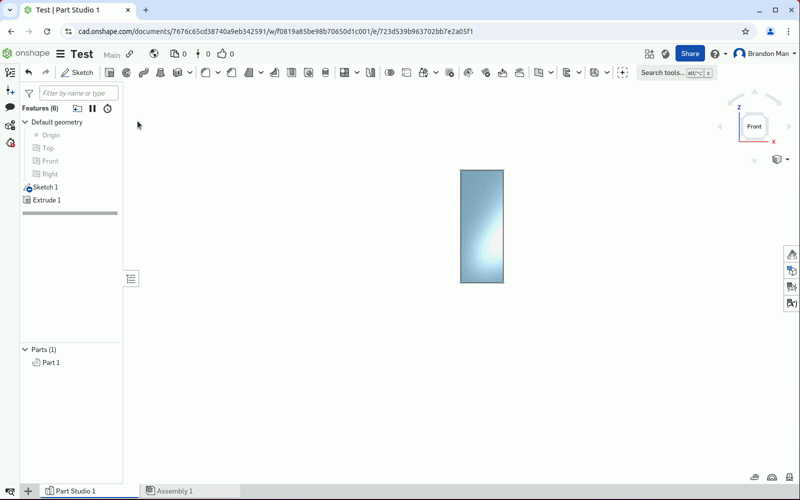
key(shift+h)
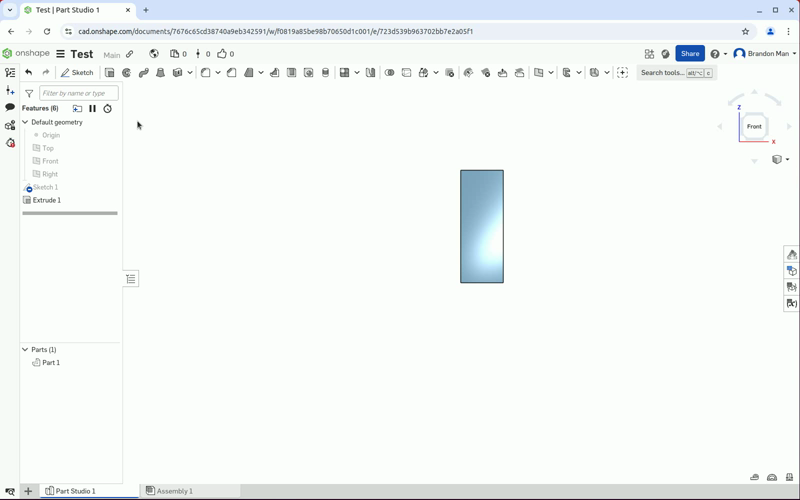
mouse_move(73, 189)
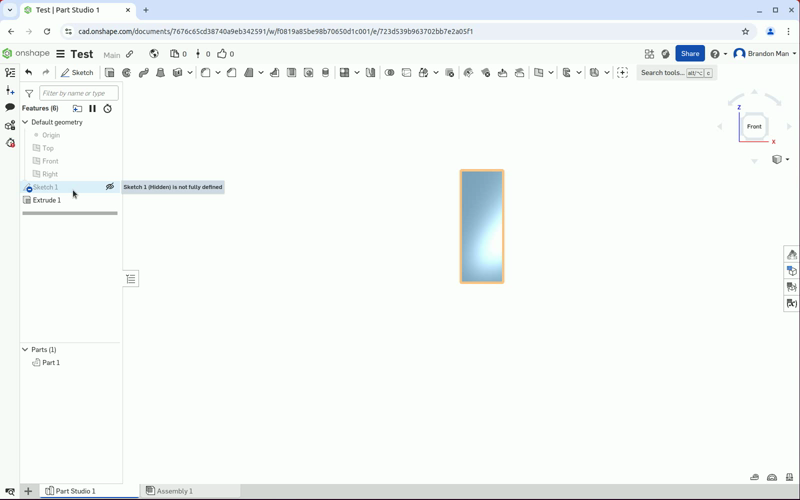
click(73, 189)
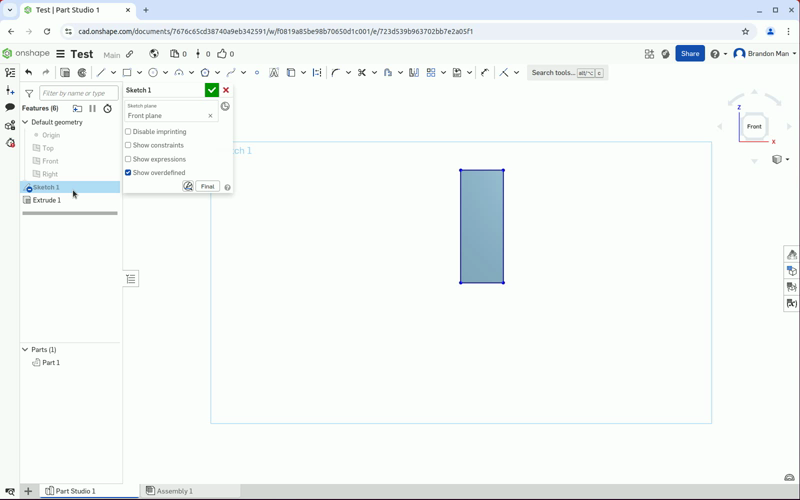
mouse_move(229, 92)
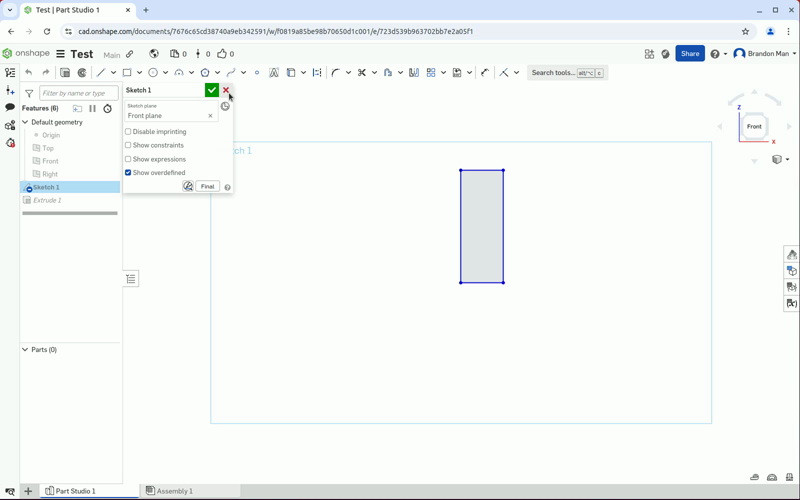
click(229, 92)
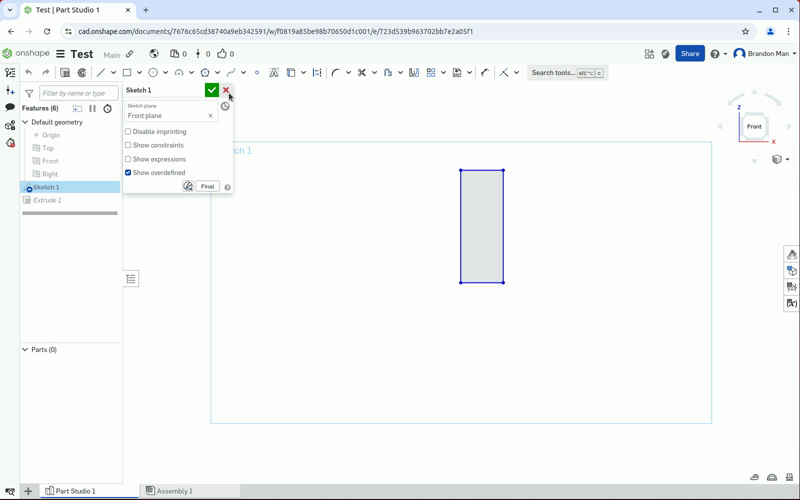
key(shift+s)
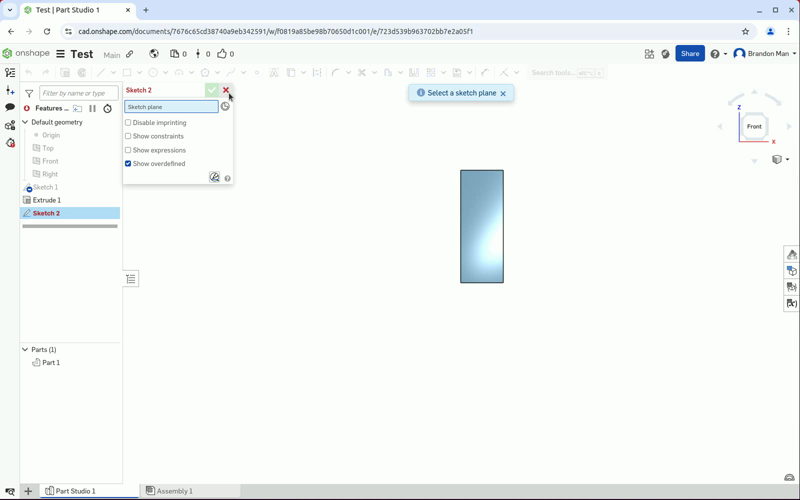
mouse_move(73, 163)
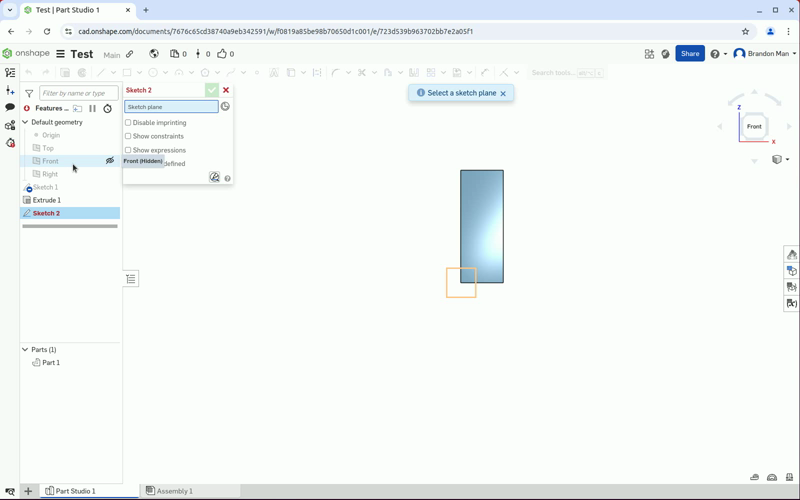
click(73, 163)
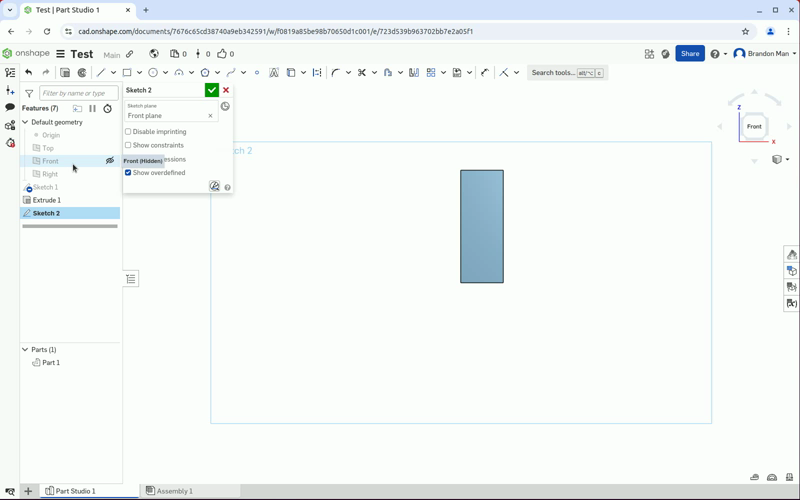
mouse_move(73, 352)
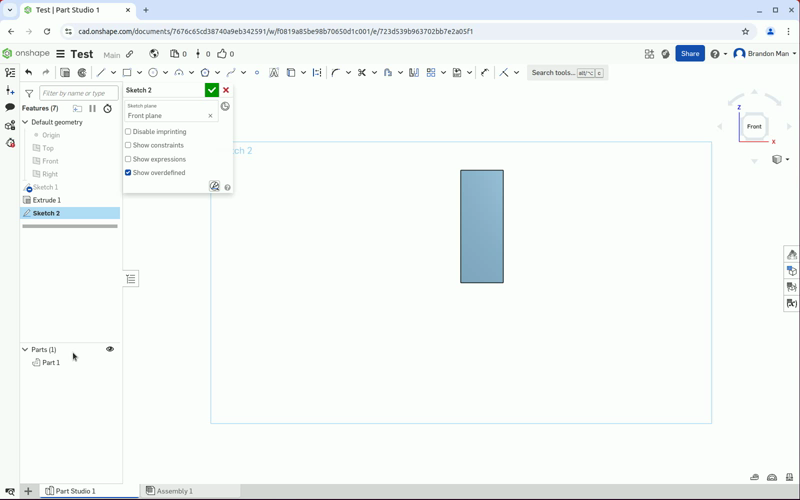
key(y)
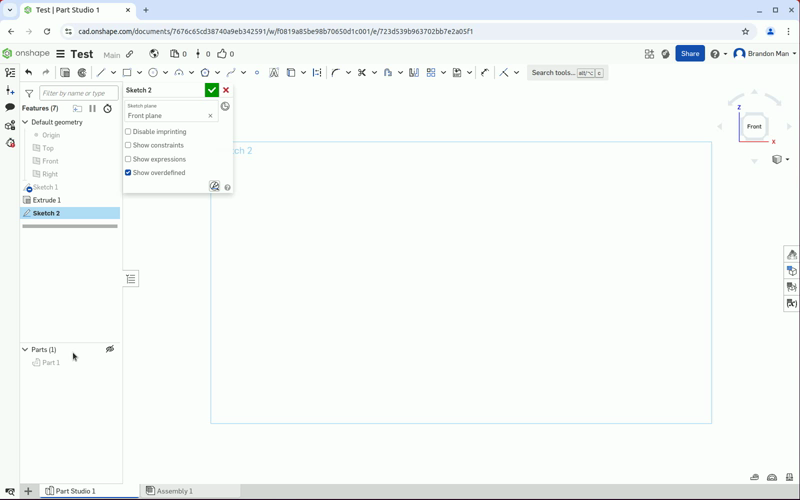
key(a)
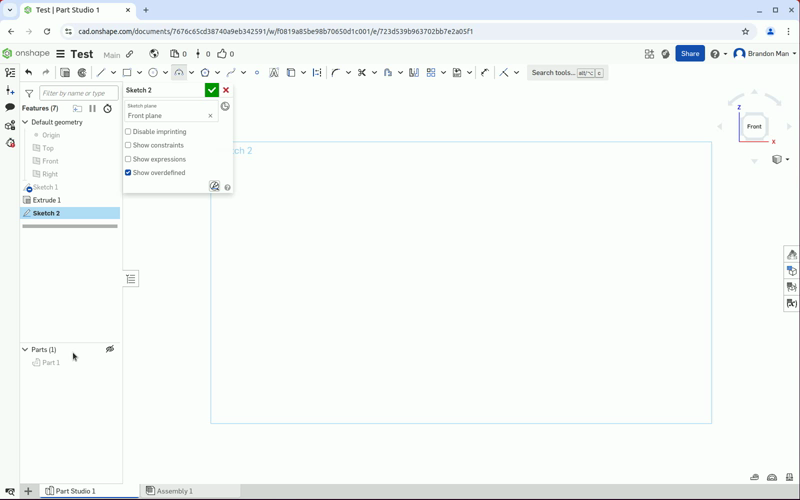
key_down(shift)
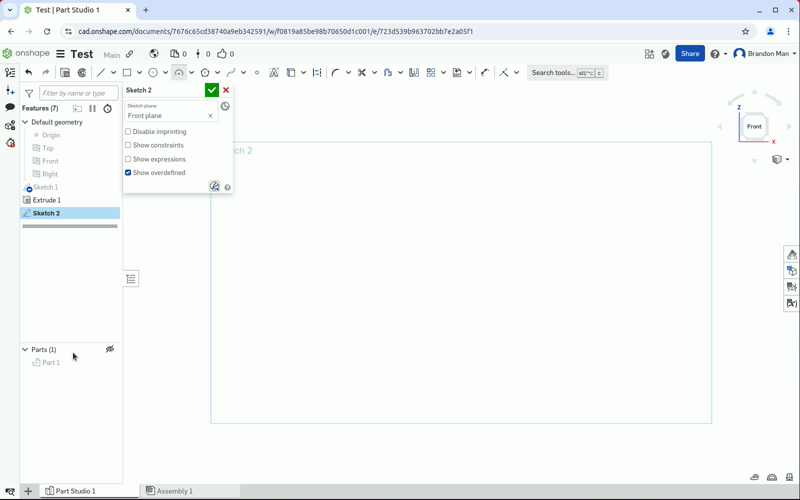
mouse_move(356, 282)
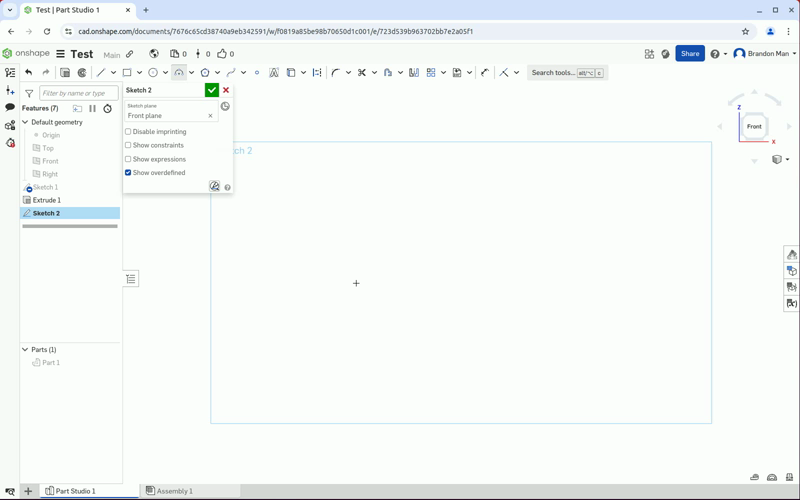
click(356, 282)
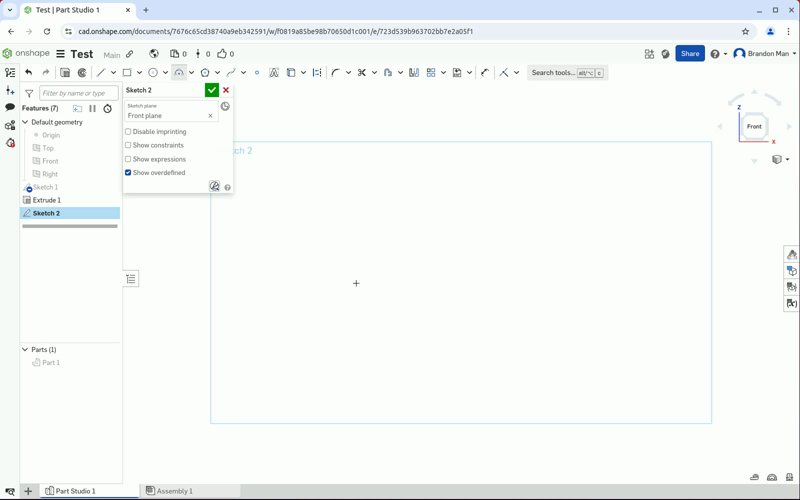
key_up(shift)
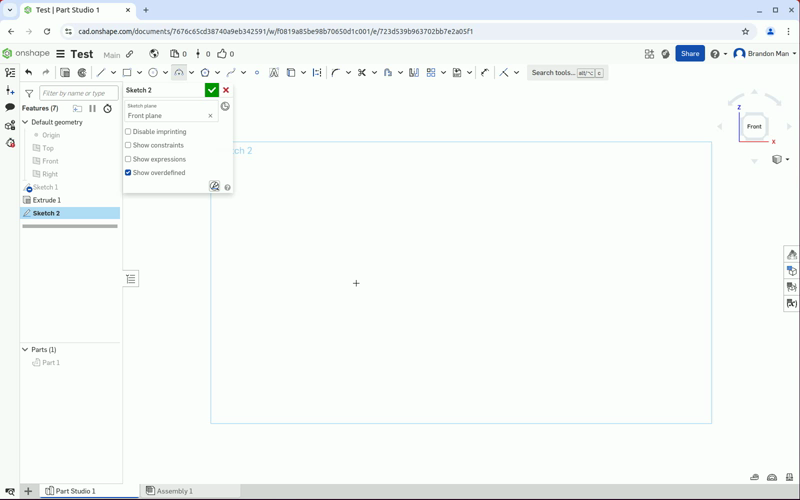
key_down(shift)
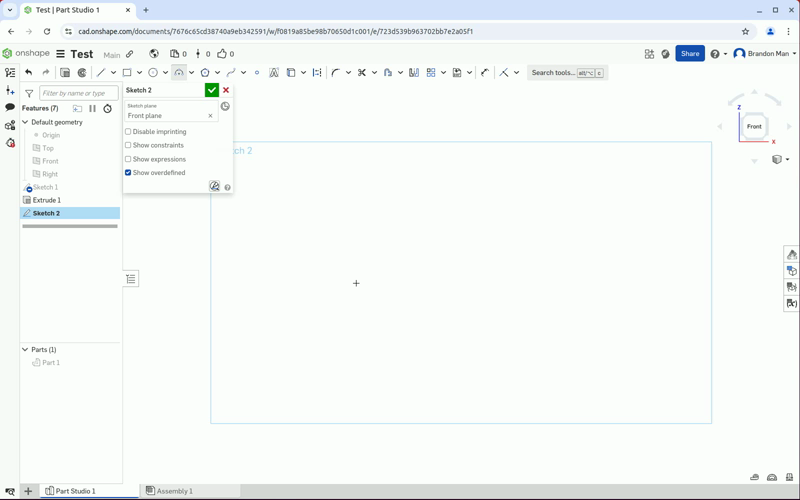
mouse_move(502, 282)
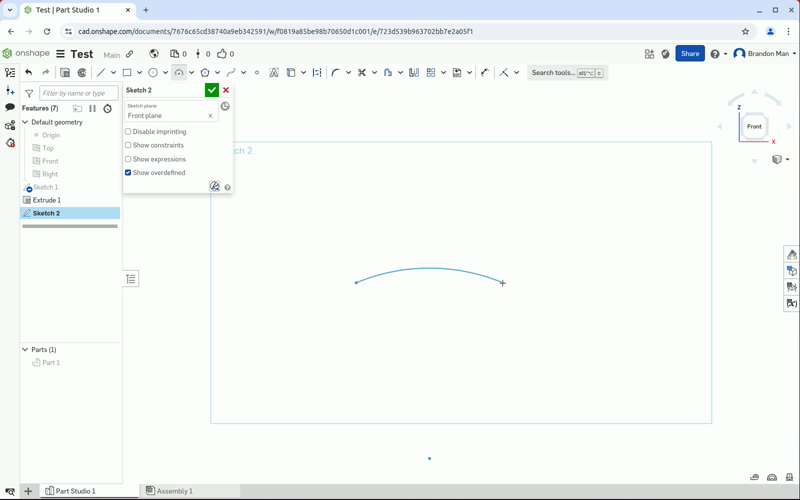
click(502, 282)
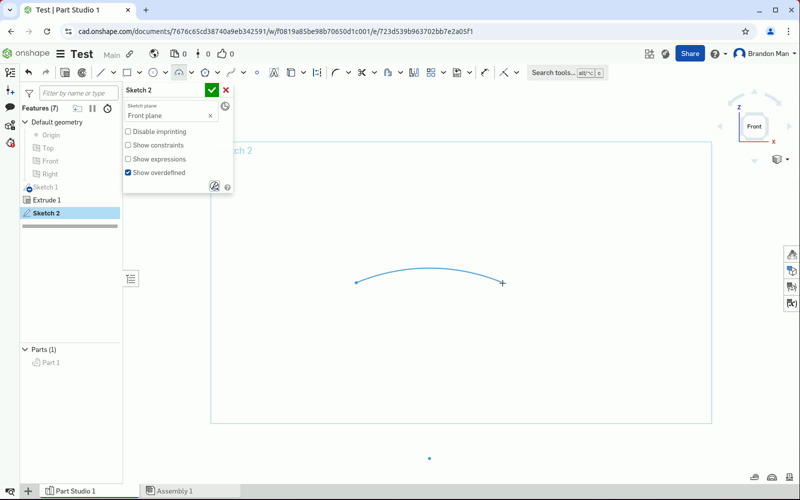
mouse_move(429, 356)
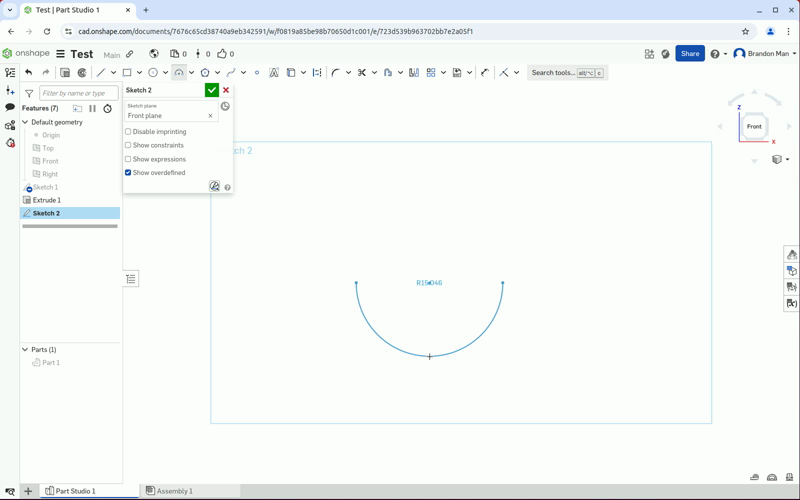
click(429, 356)
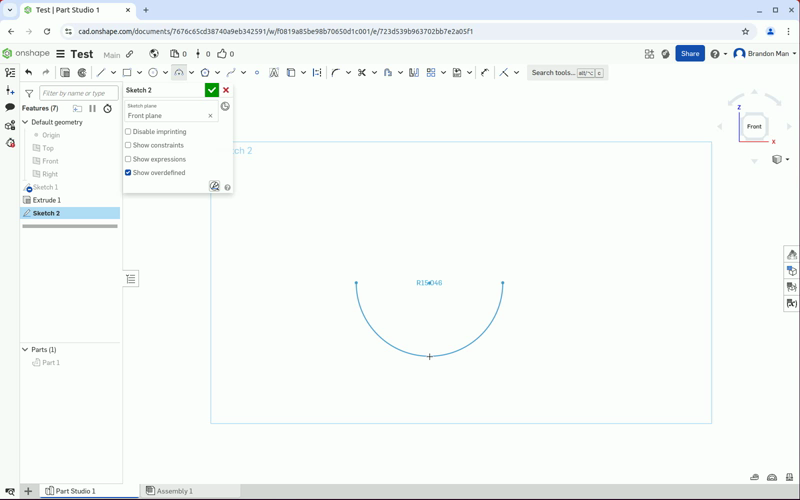
key_up(shift)
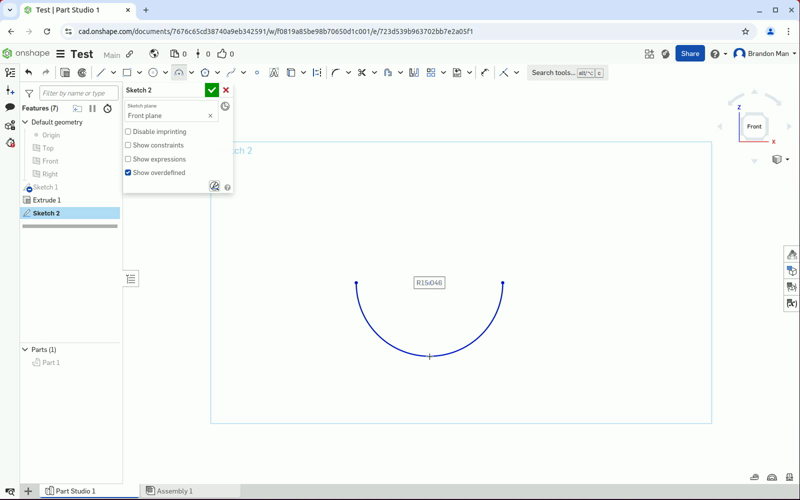
key(esc)
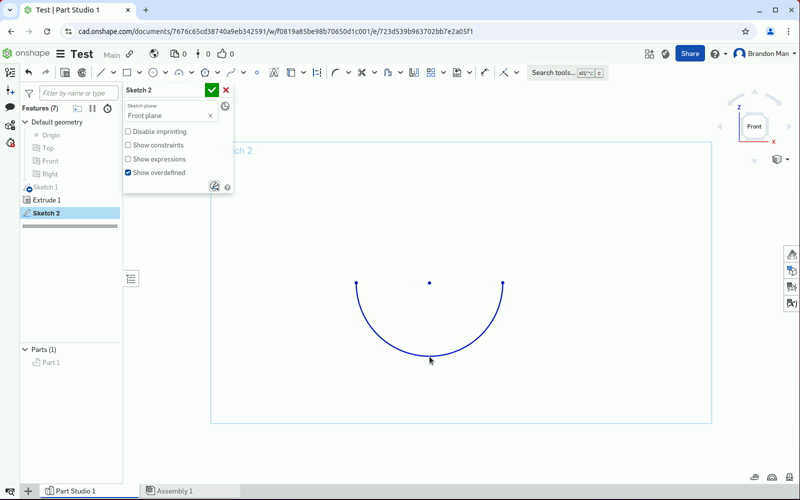
key(l)
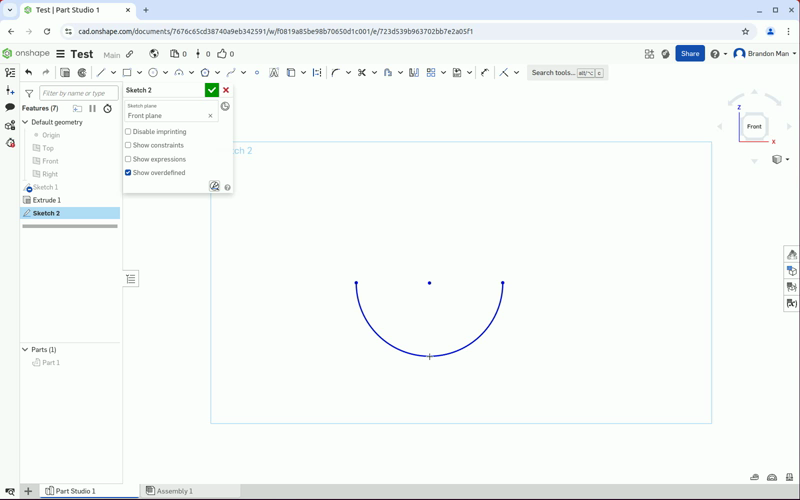
mouse_move(502, 282)
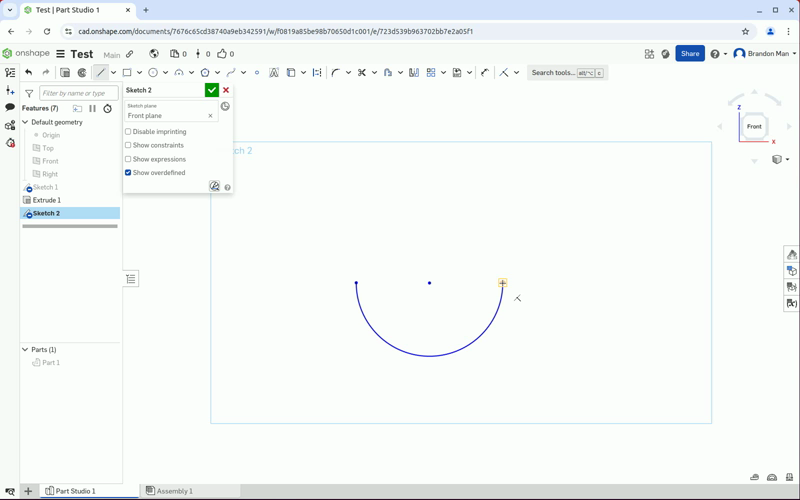
click(502, 282)
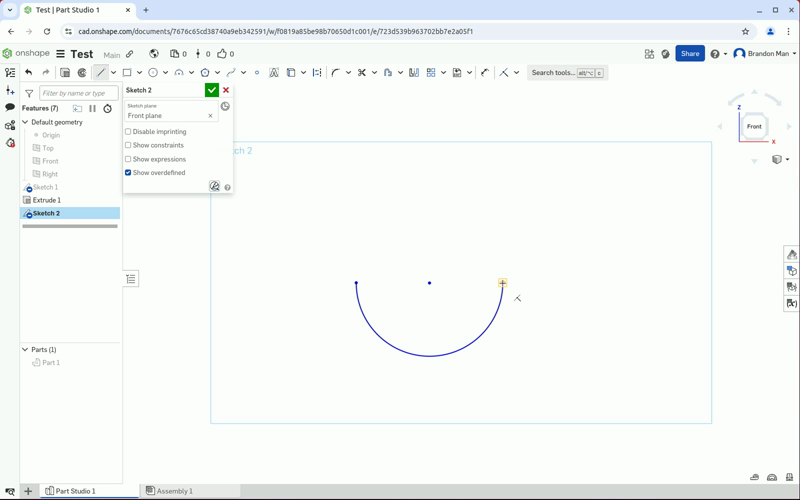
key_down(shift)
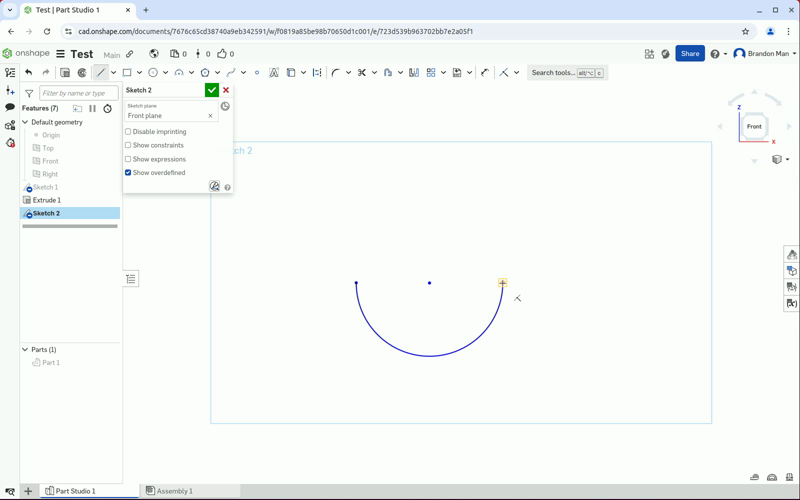
mouse_move(532, 282)
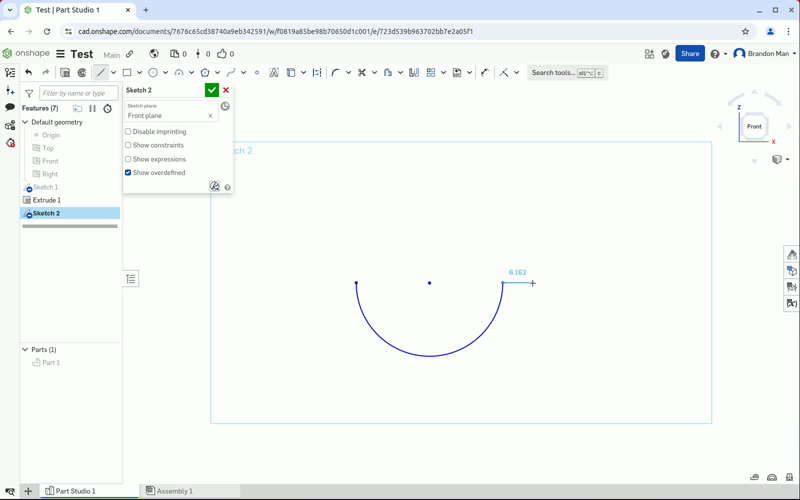
mouse_move(459, 282)
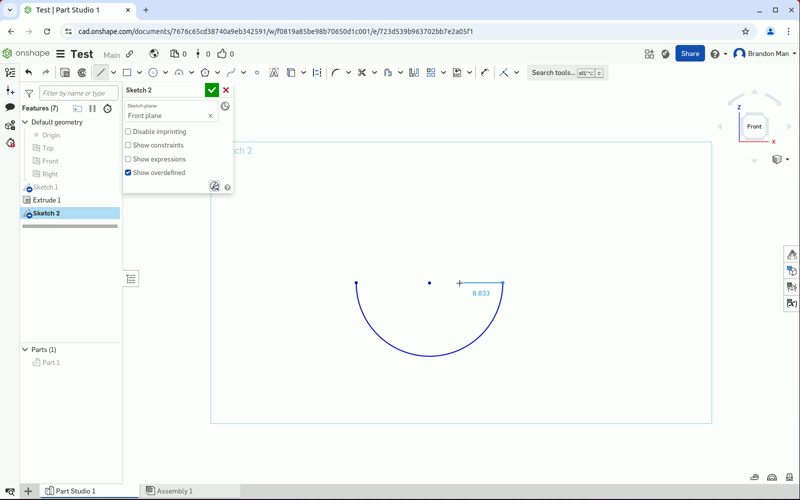
click(459, 282)
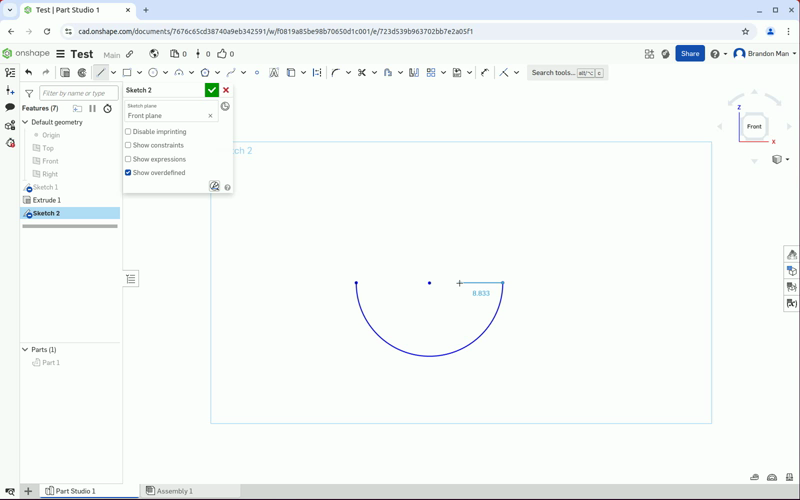
key_up(shift)
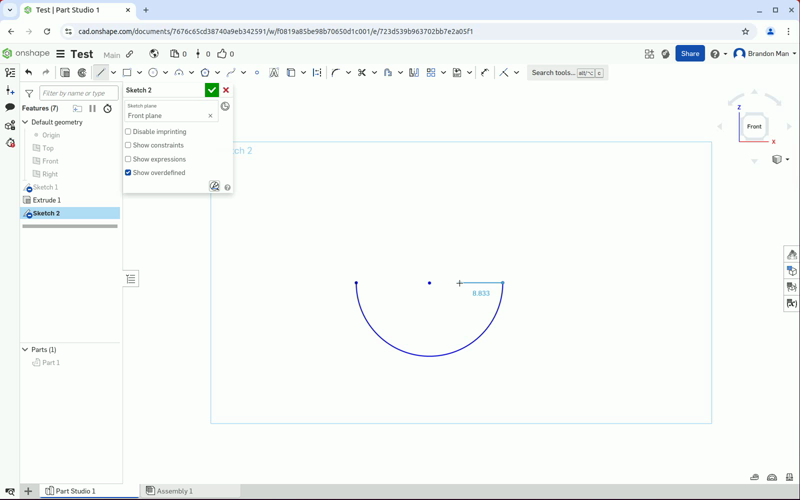
key(esc)
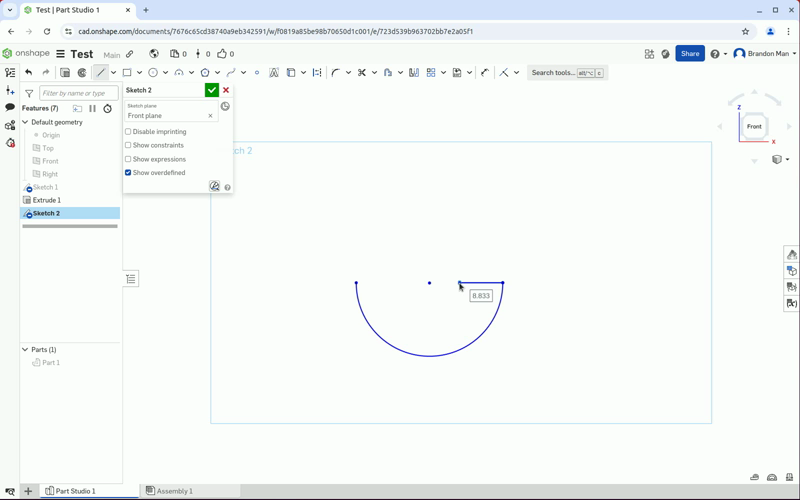
key(a)
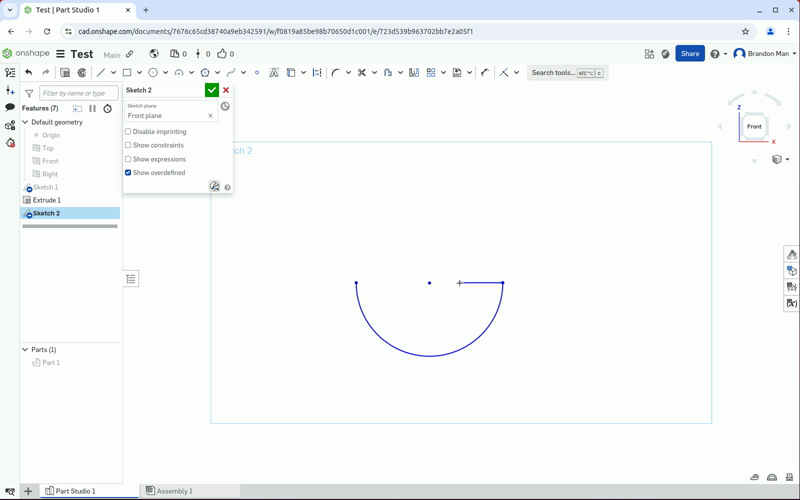
mouse_move(459, 282)
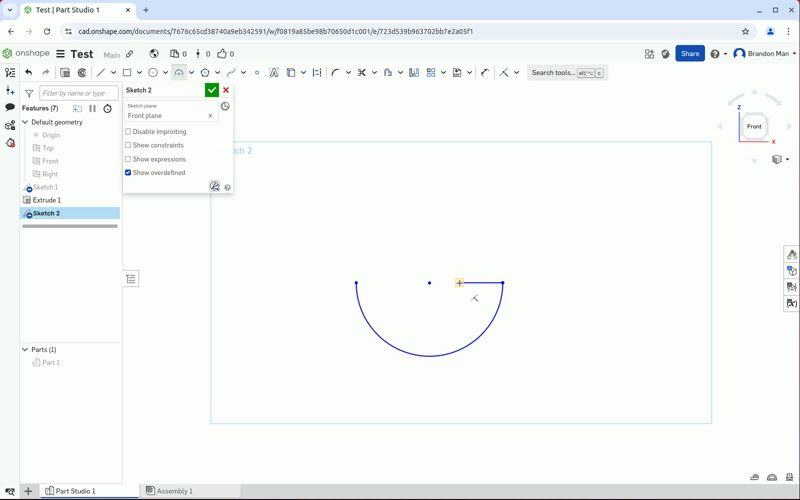
click(459, 282)
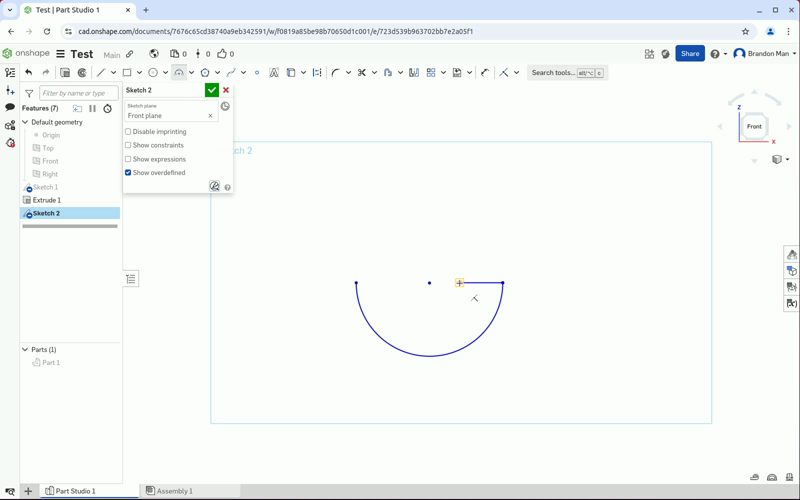
key_down(shift)
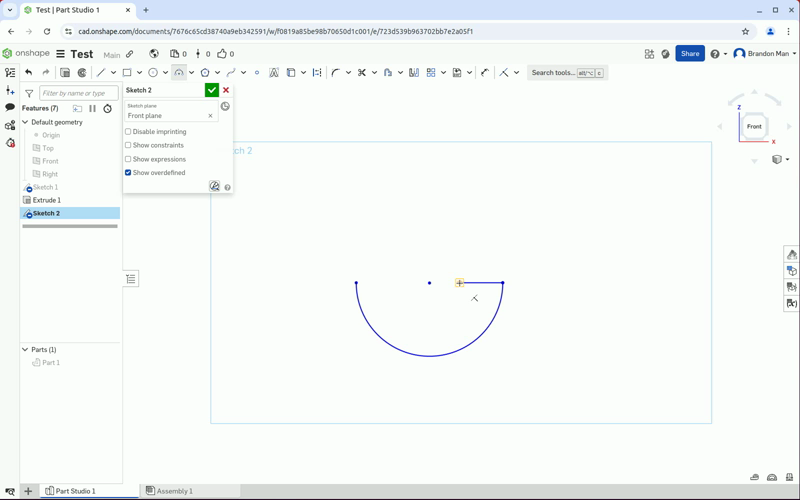
mouse_move(399, 282)
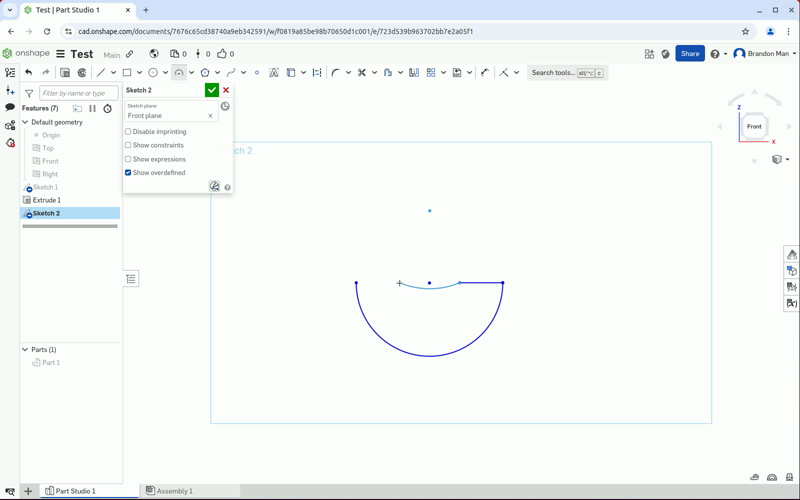
click(399, 282)
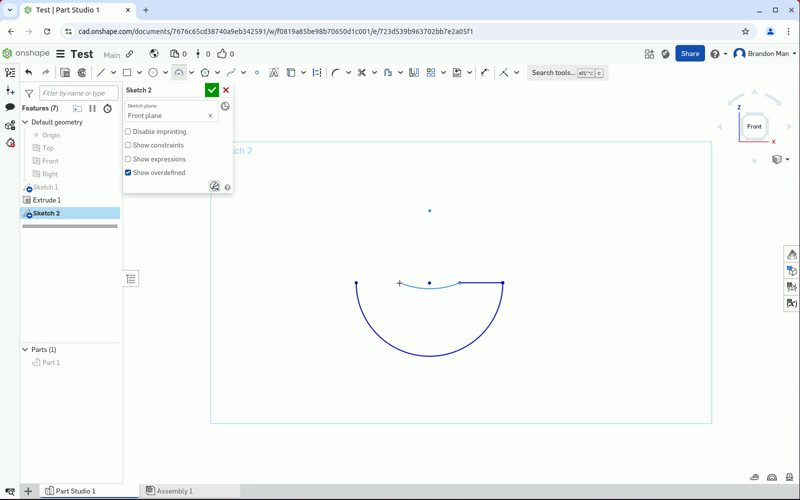
mouse_move(429, 312)
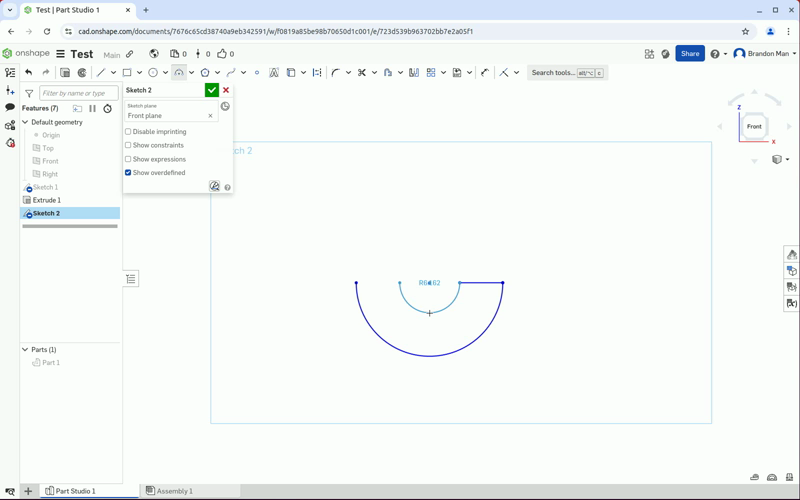
click(429, 312)
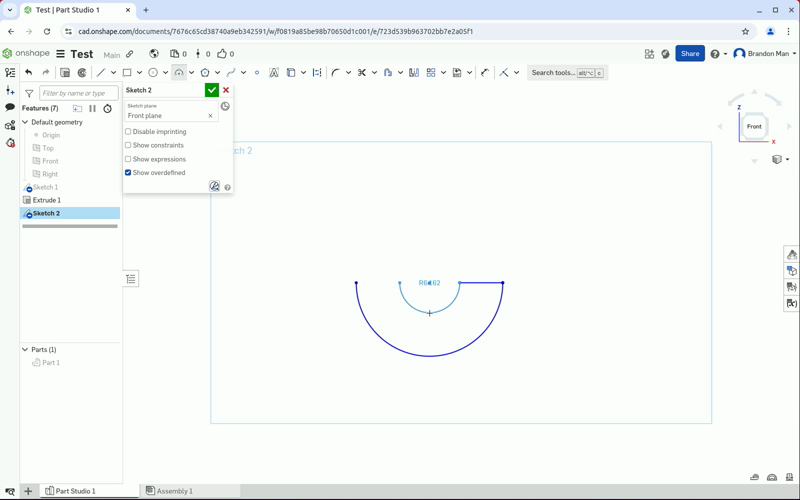
key_up(shift)
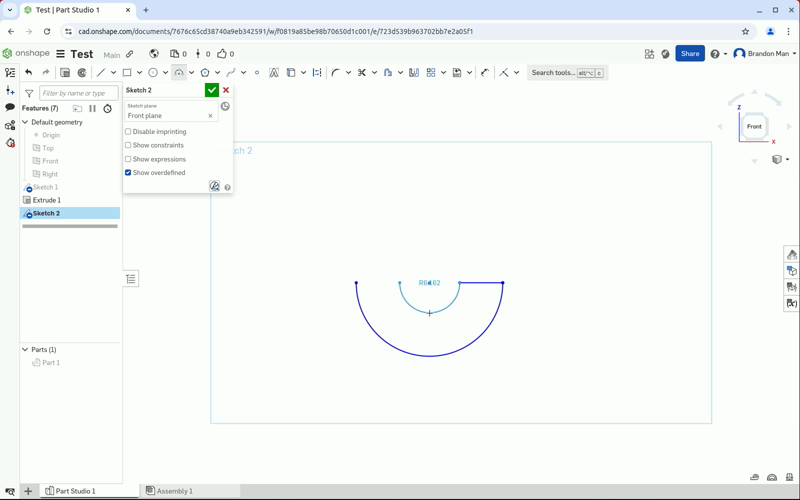
key(esc)
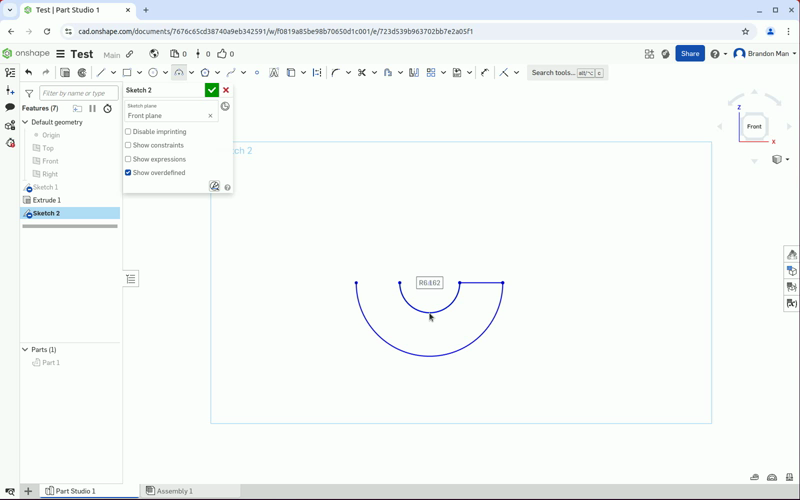
key(l)
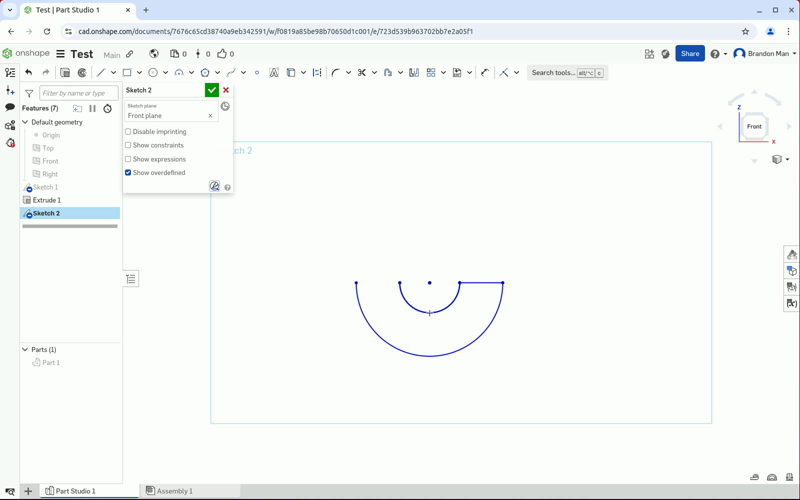
mouse_move(399, 282)
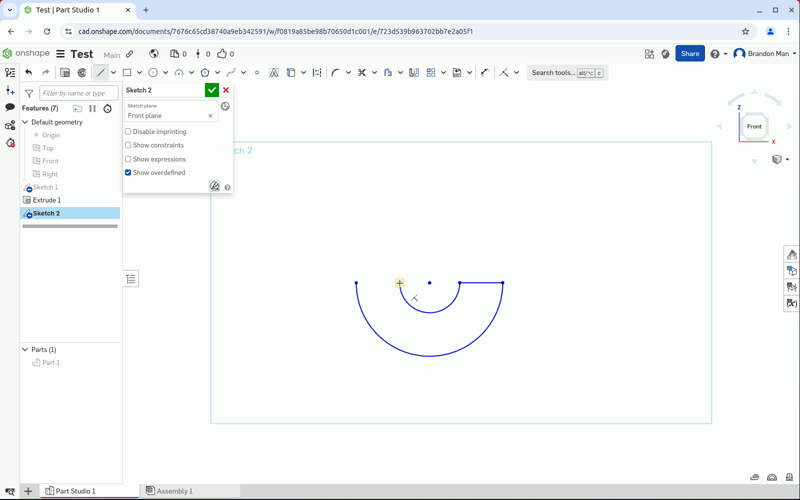
click(399, 282)
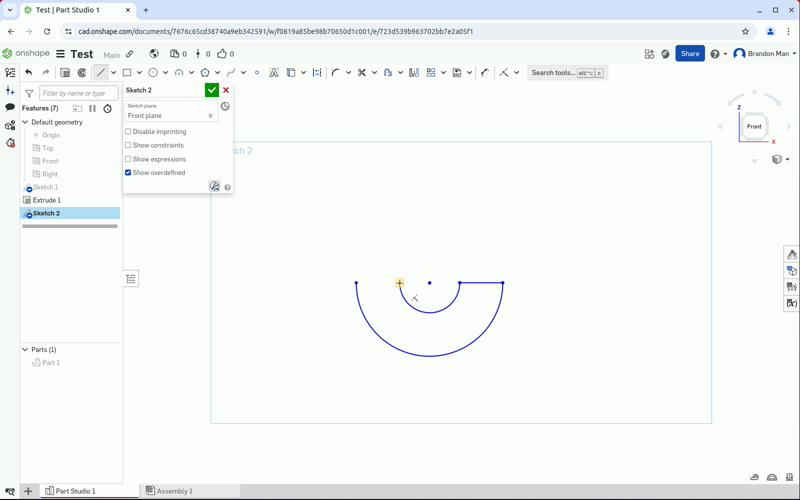
mouse_move(429, 282)
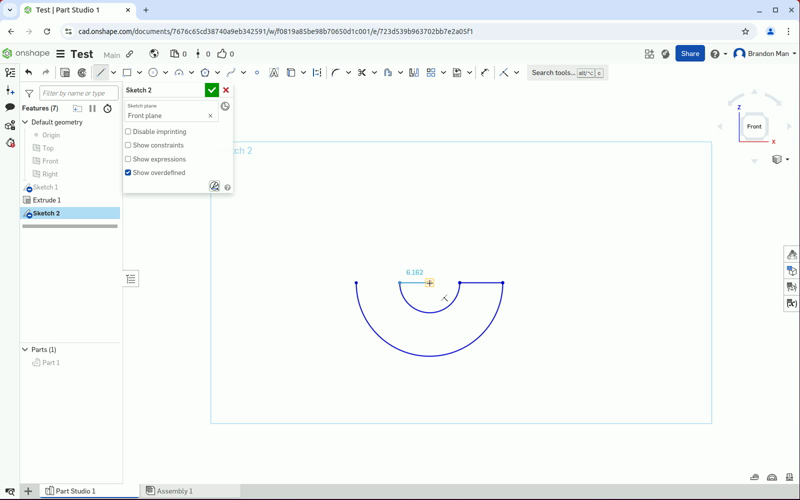
key_down(shift)
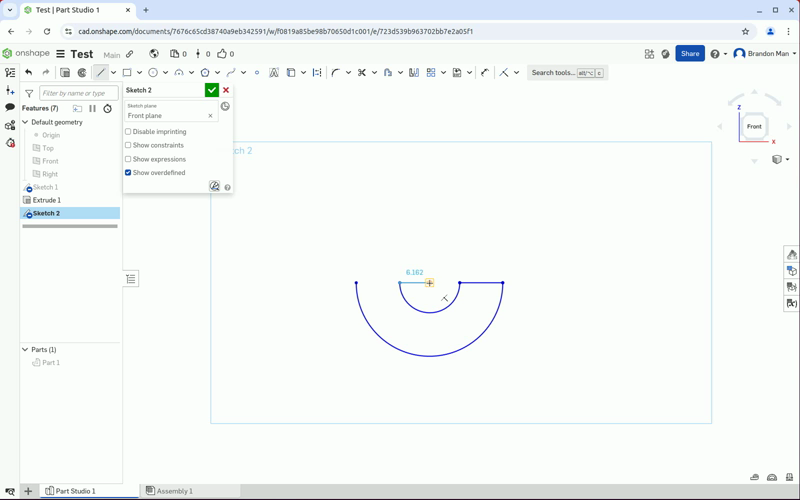
mouse_move(356, 282)
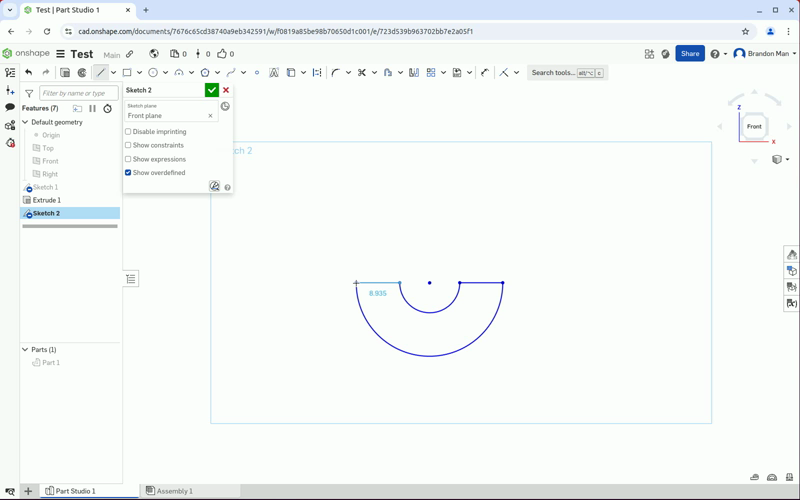
key_up(shift)
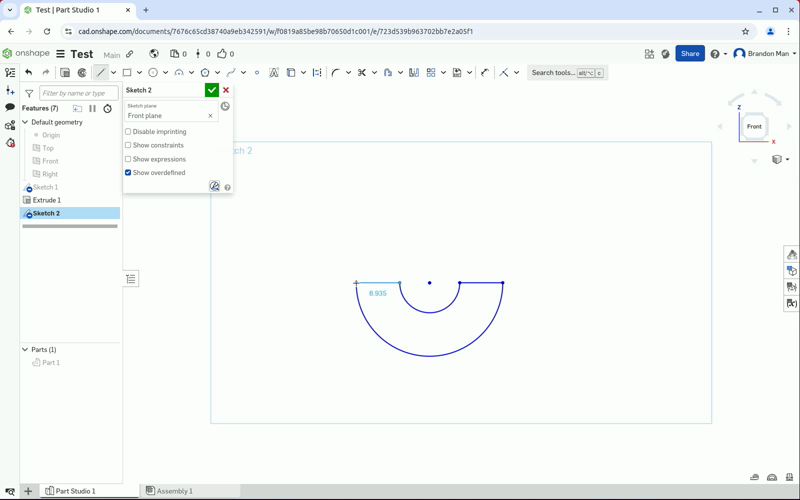
click(356, 282)
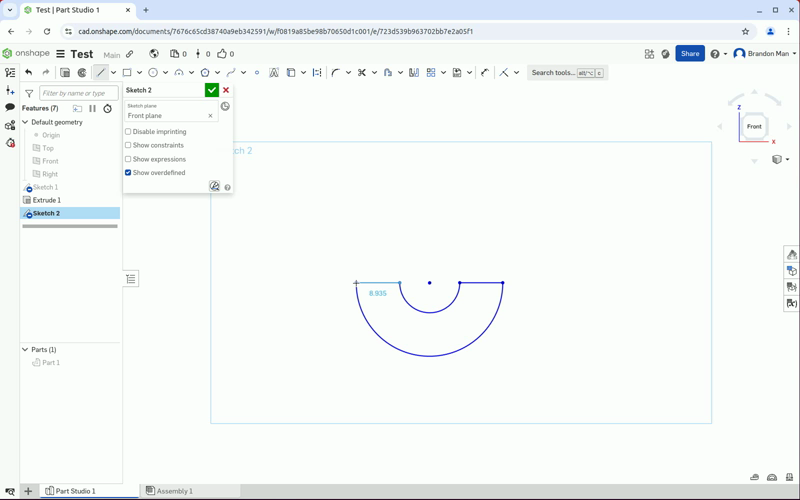
key(esc)
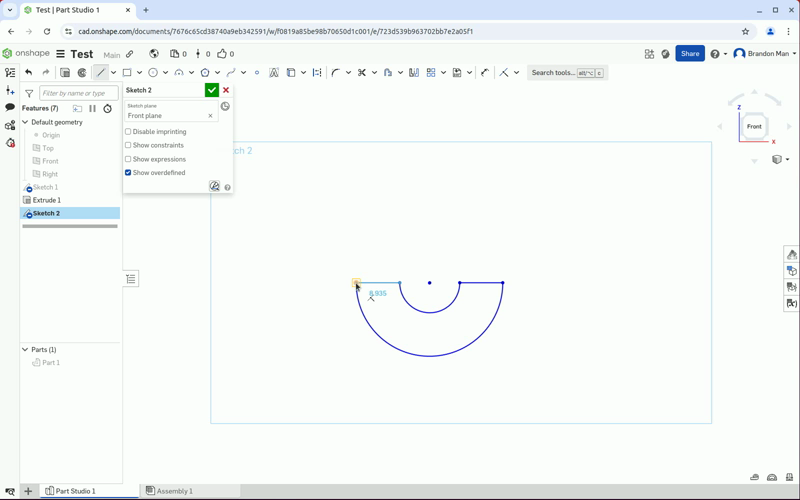
mouse_move(391, 315)
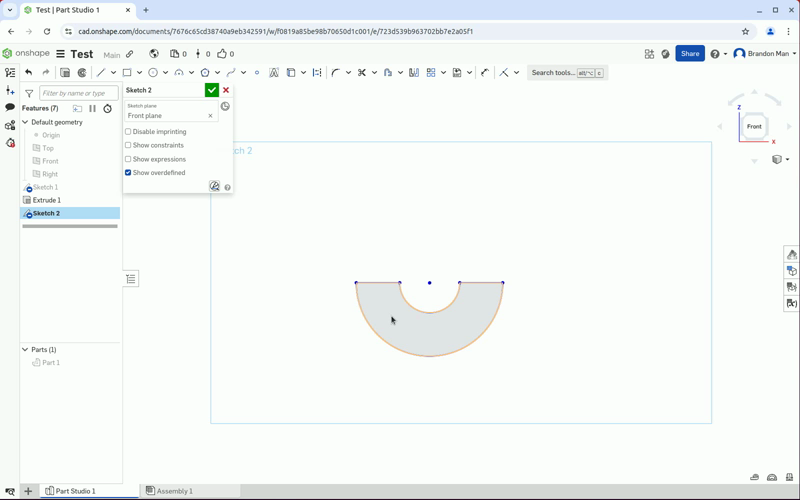
scroll(6)
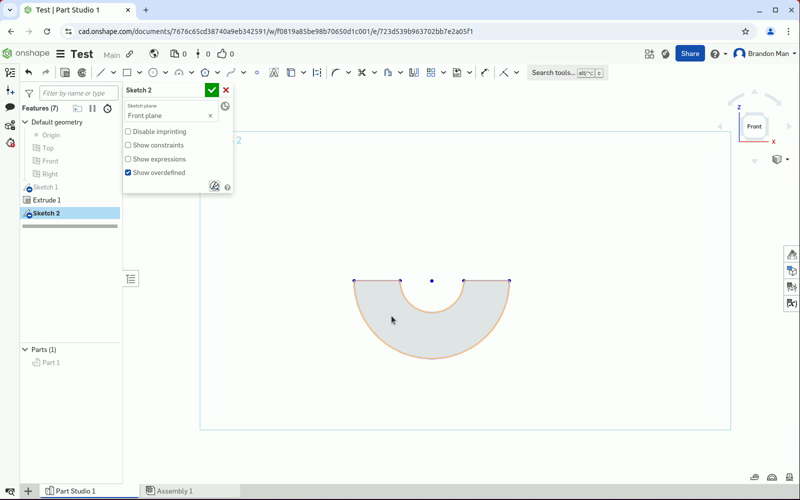
scroll(6)
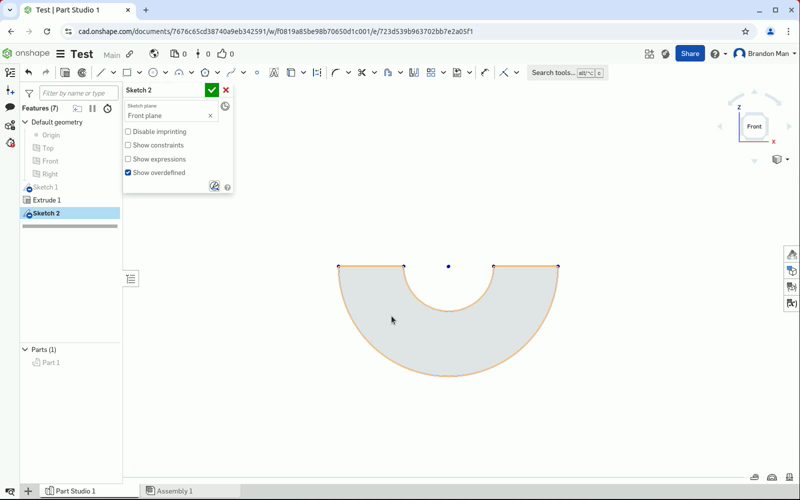
scroll(6)
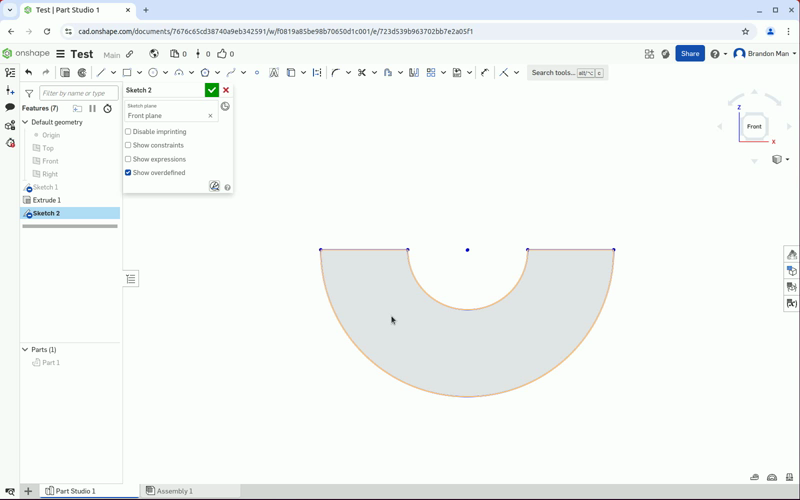
scroll(6)
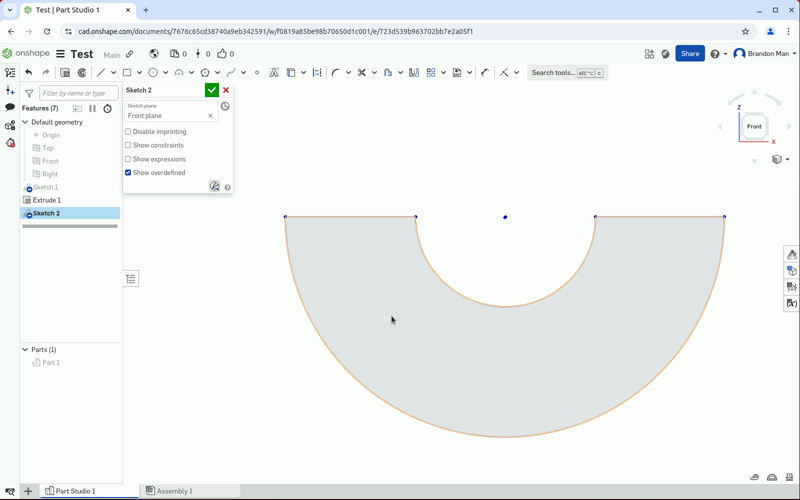
scroll(6)
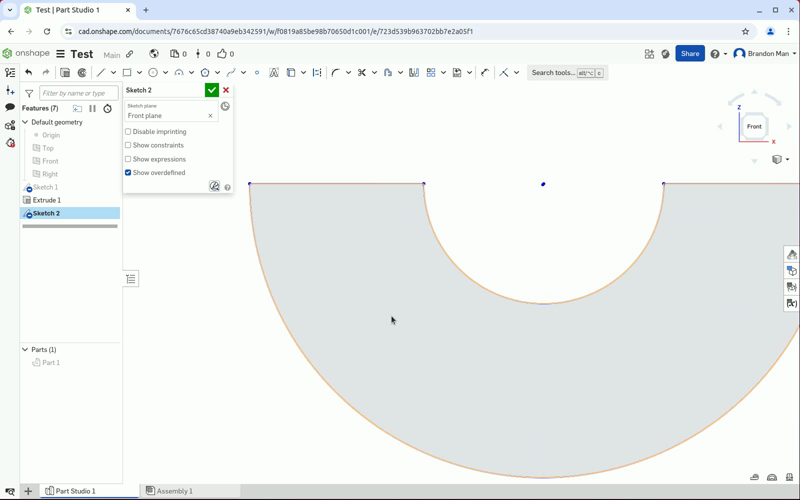
scroll(6)
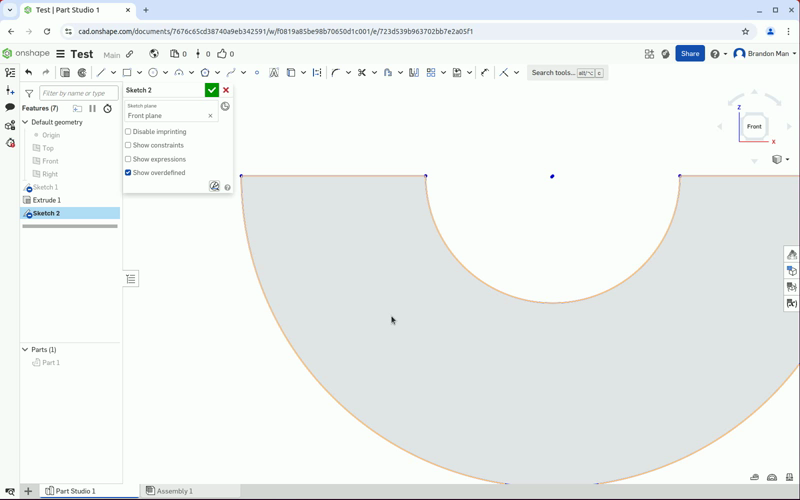
scroll(6)
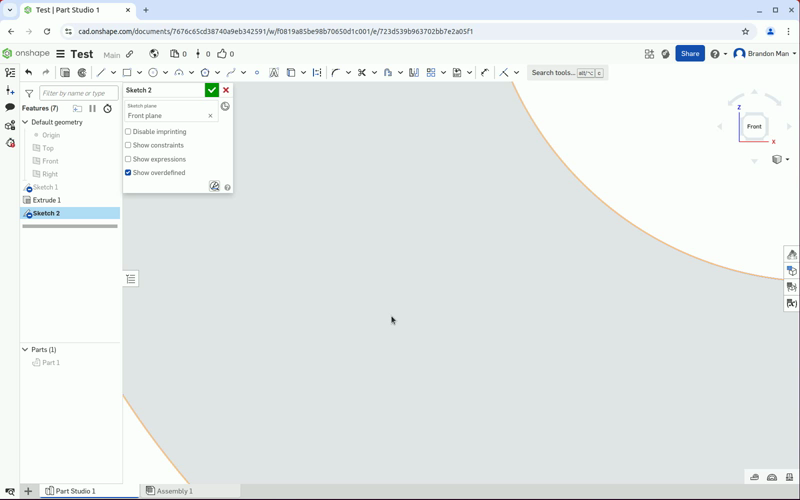
click(391, 315)
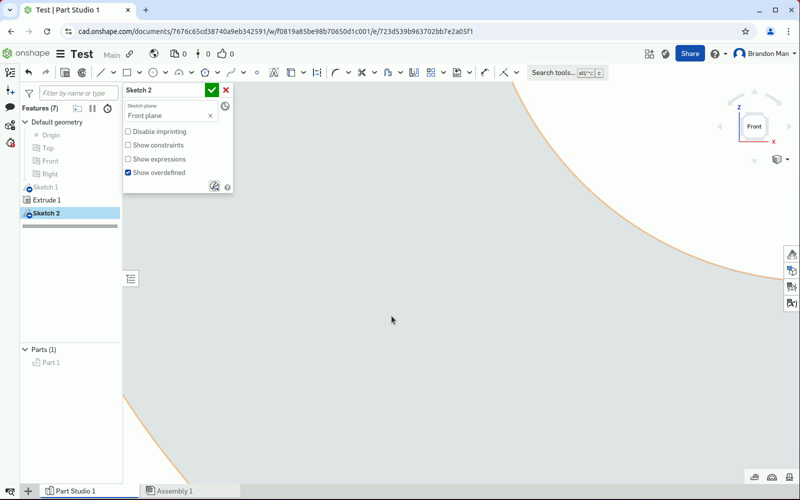
scroll(-6)
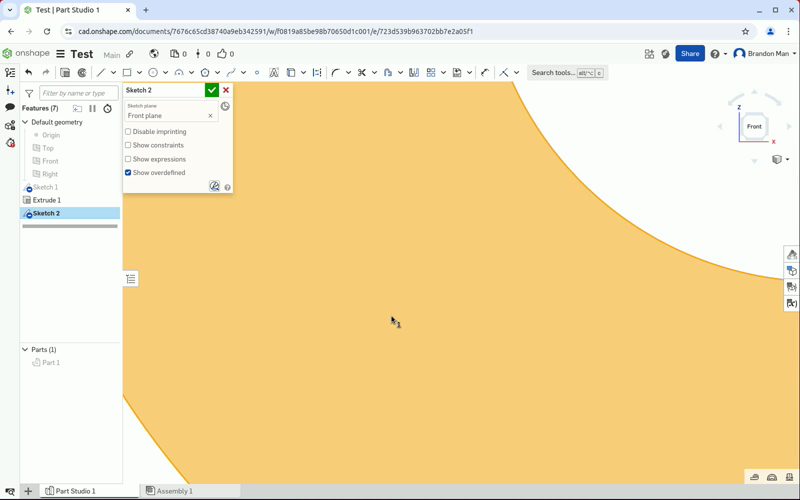
scroll(-6)
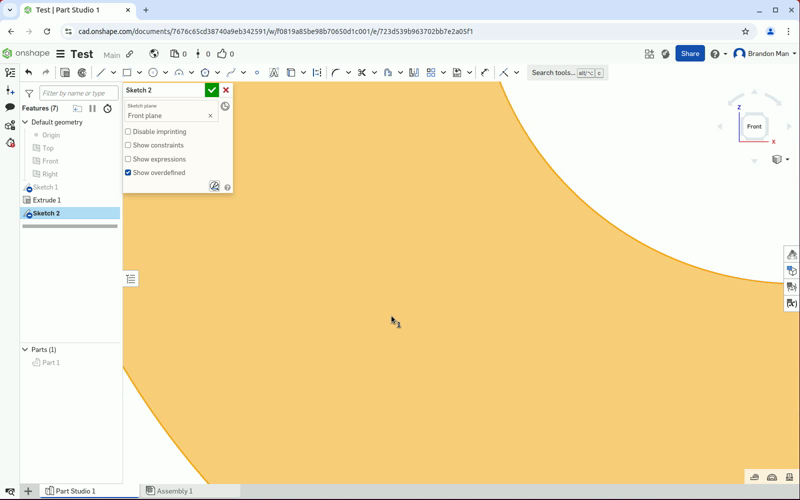
scroll(-6)
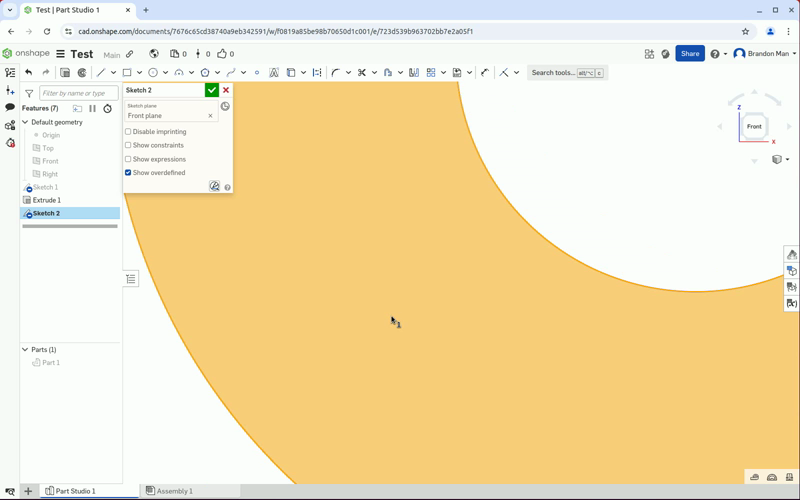
scroll(-6)
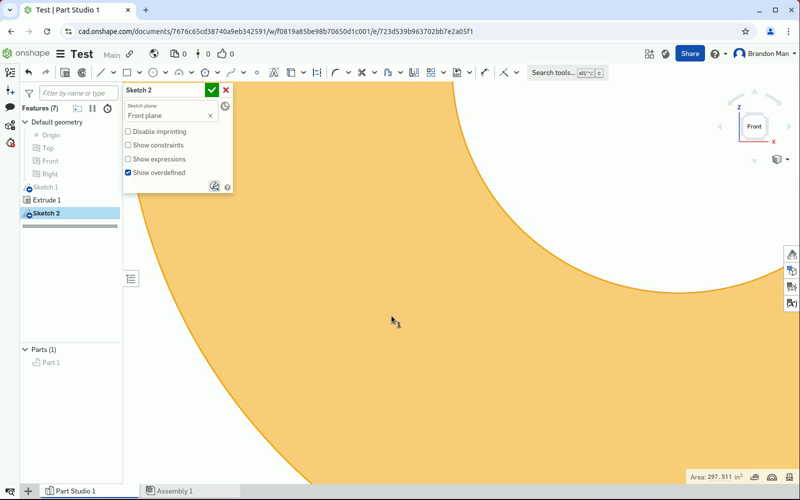
scroll(-6)
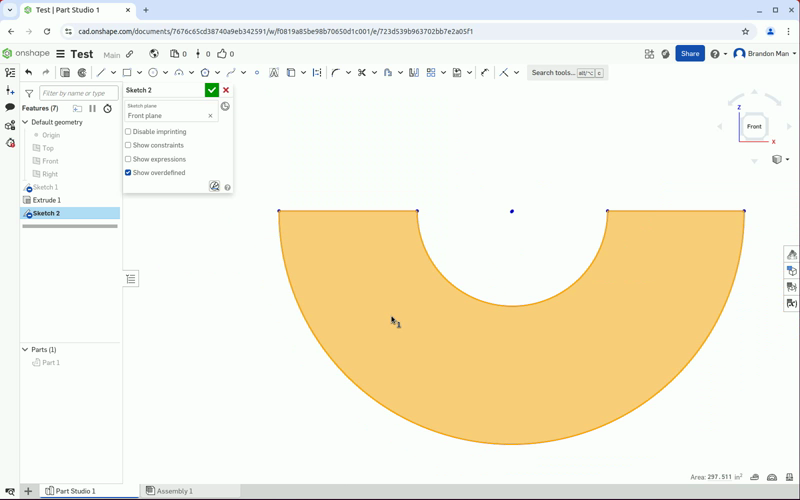
scroll(-6)
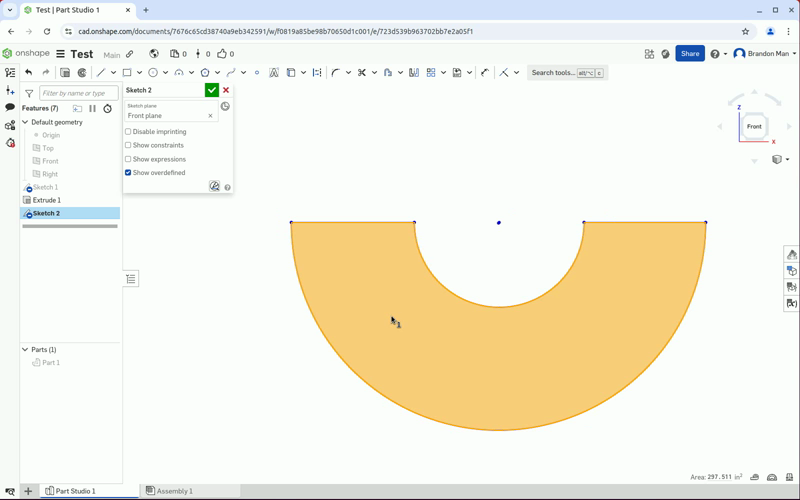
scroll(-6)
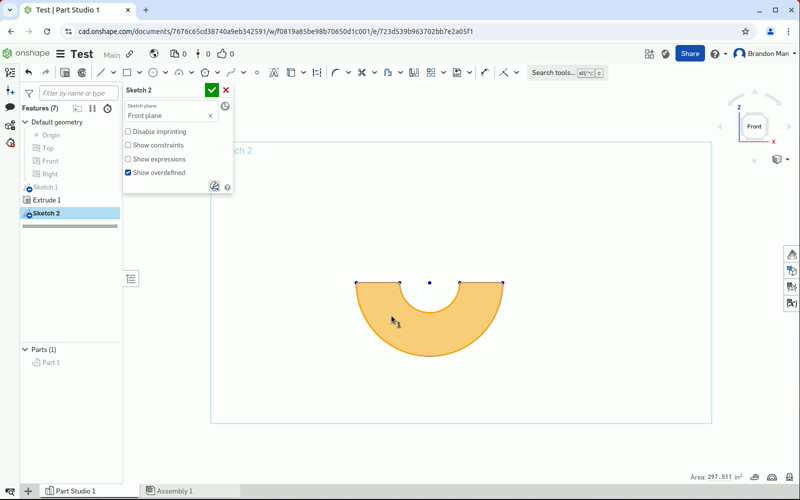
mouse_move(73, 352)
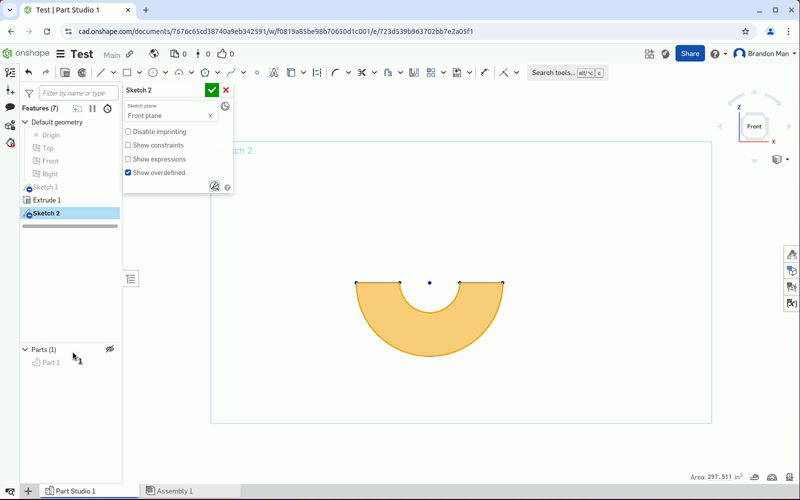
key(shift+y)
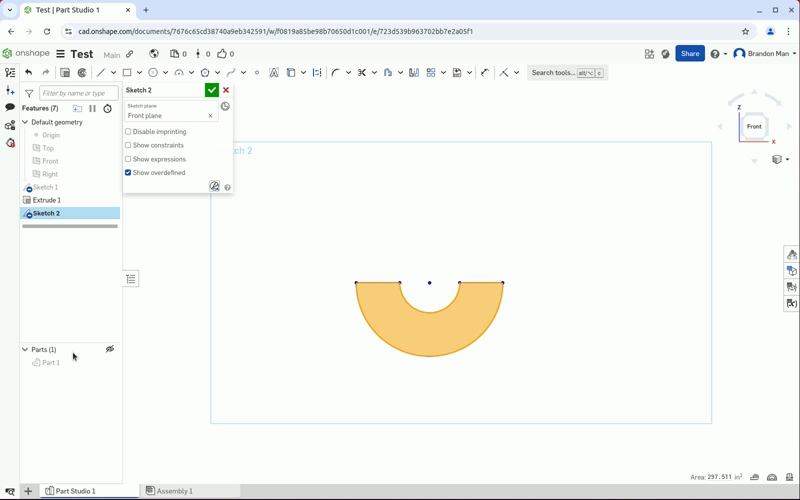
key(shift+e)
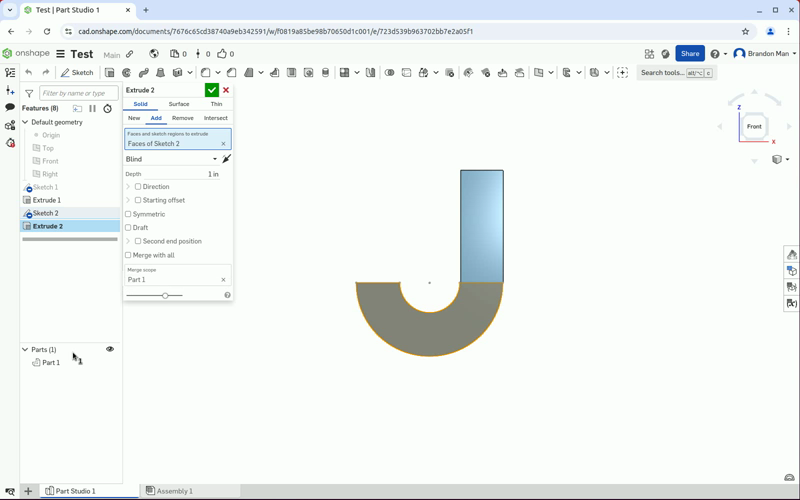
mouse_move(143, 106)
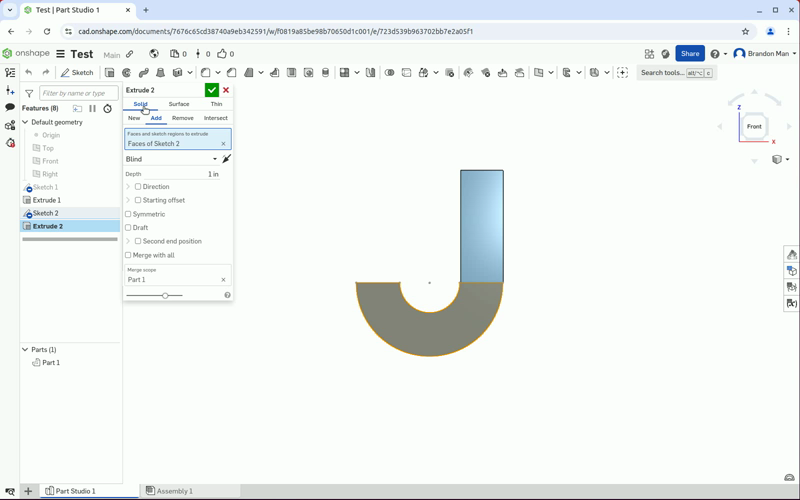
click(143, 106)
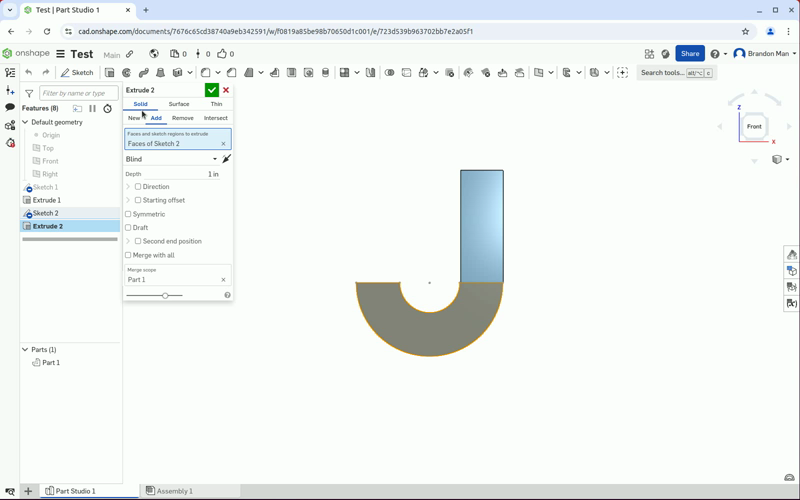
mouse_move(137, 120)
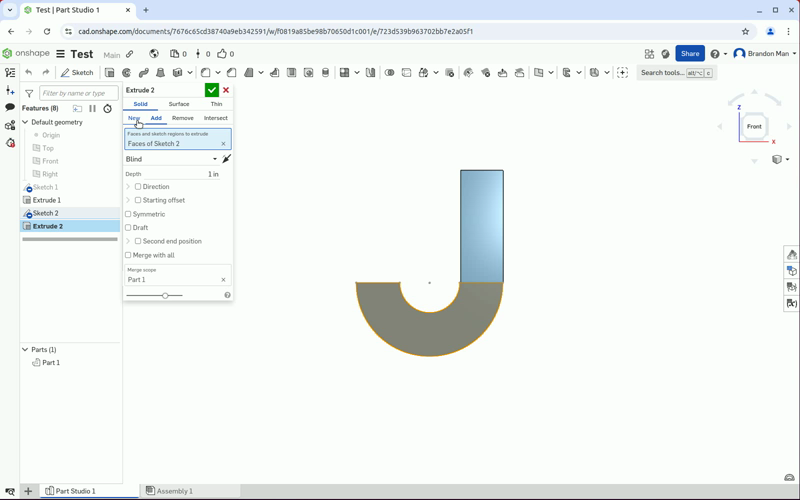
click(137, 120)
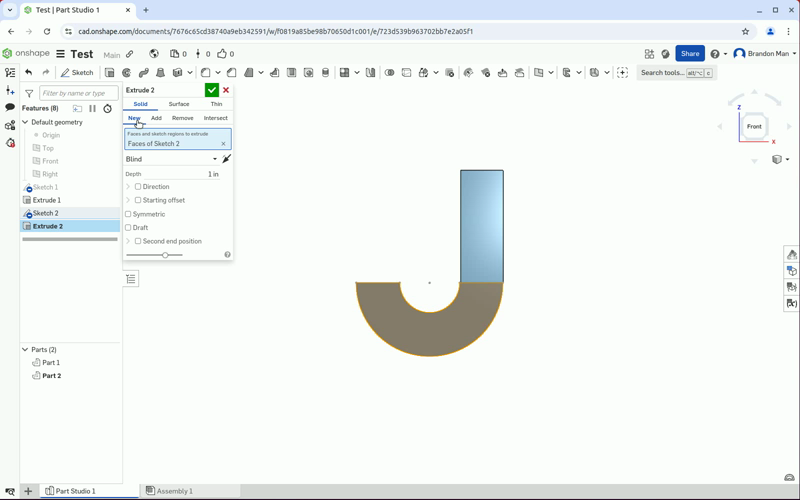
key(tab, 4)
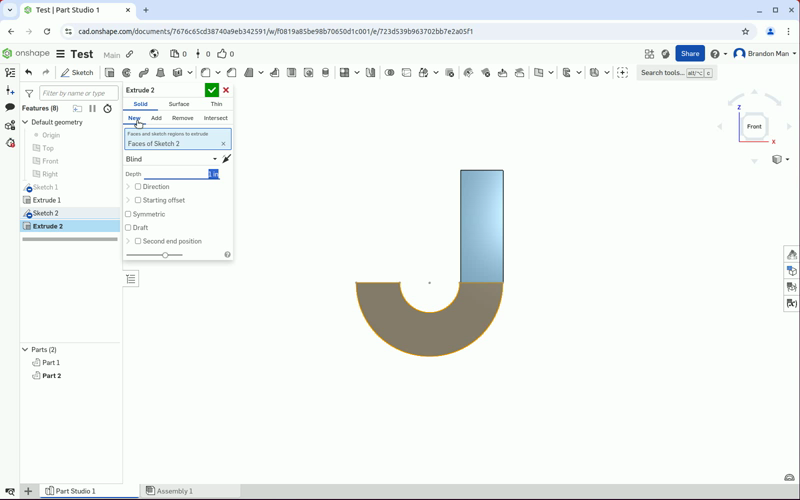
text(12.517)
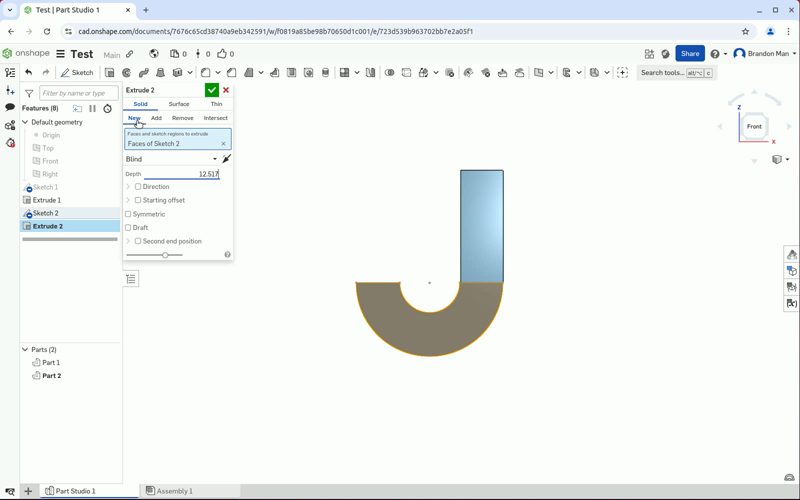
key(enter)
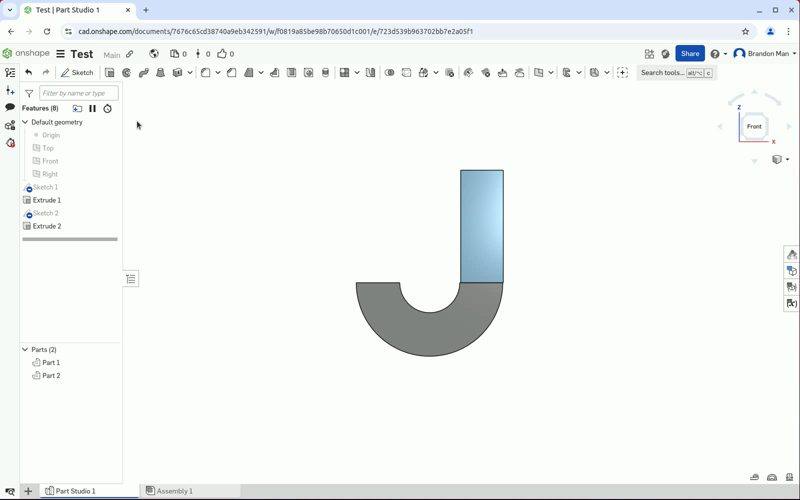
key(shift+h)
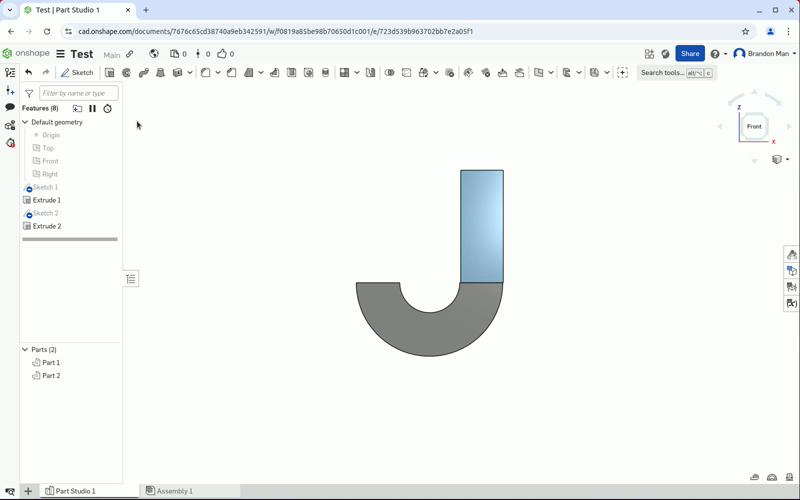
key(shift+h)
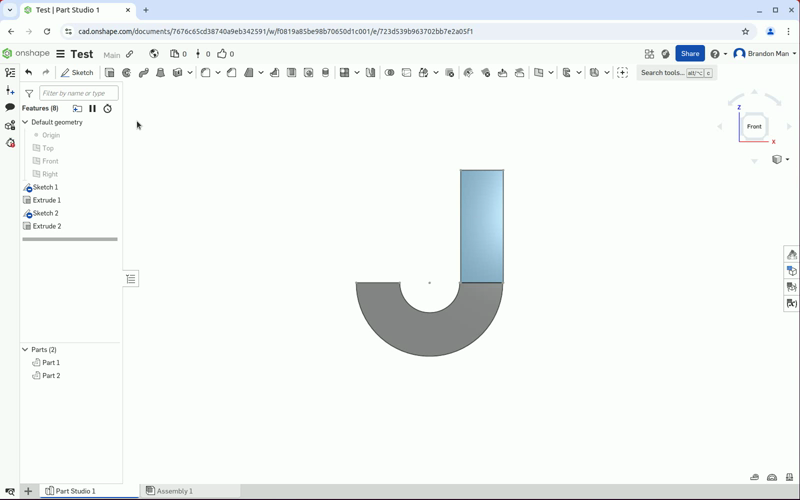
key(shift+7)
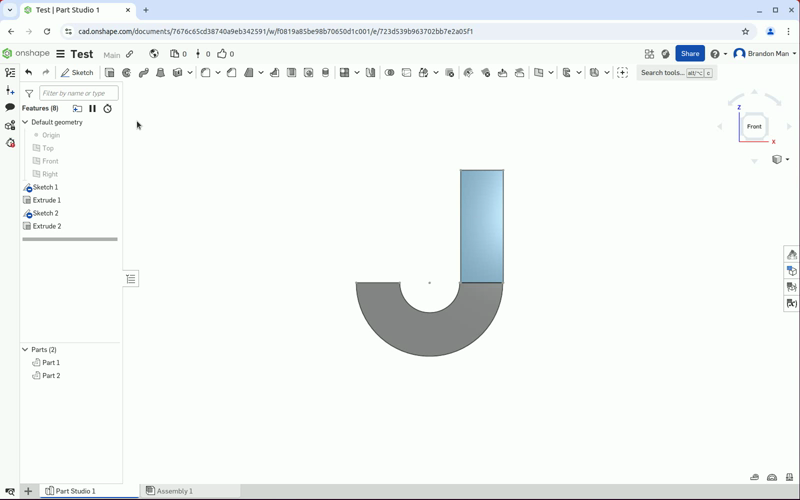
key(left, 2)
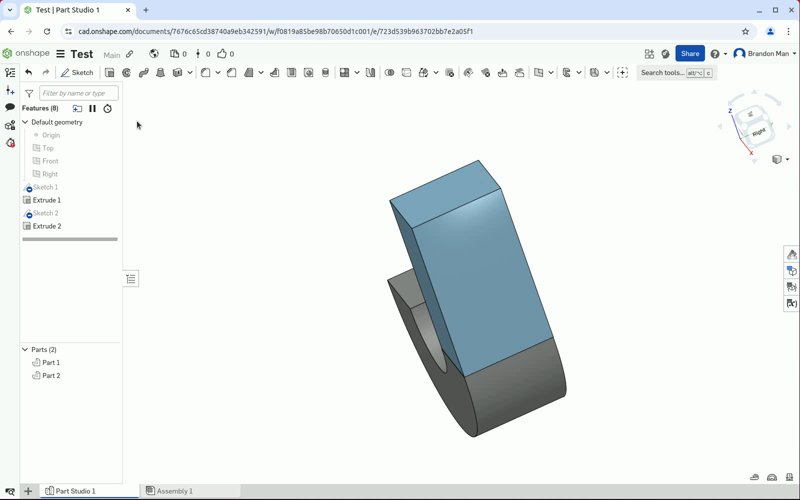
key(down, 2)
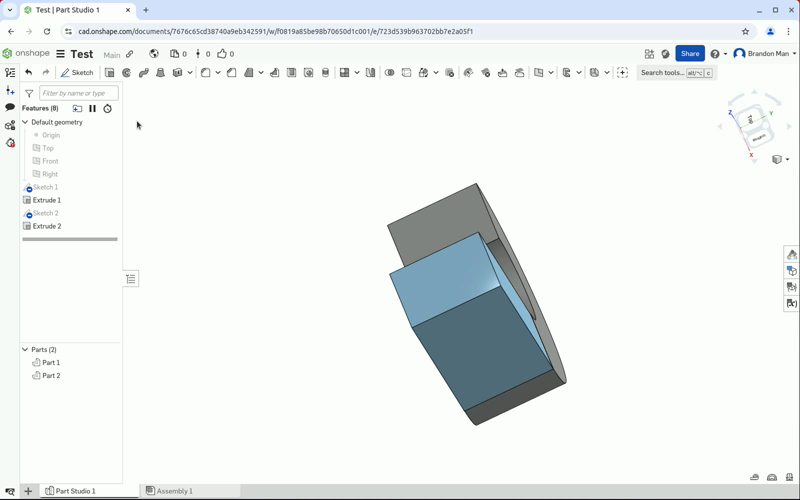
key(up, 2)
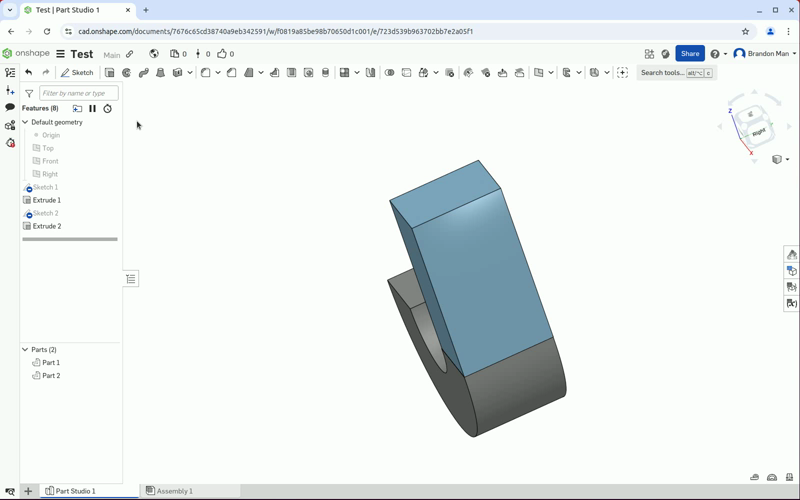
key(right, 2)
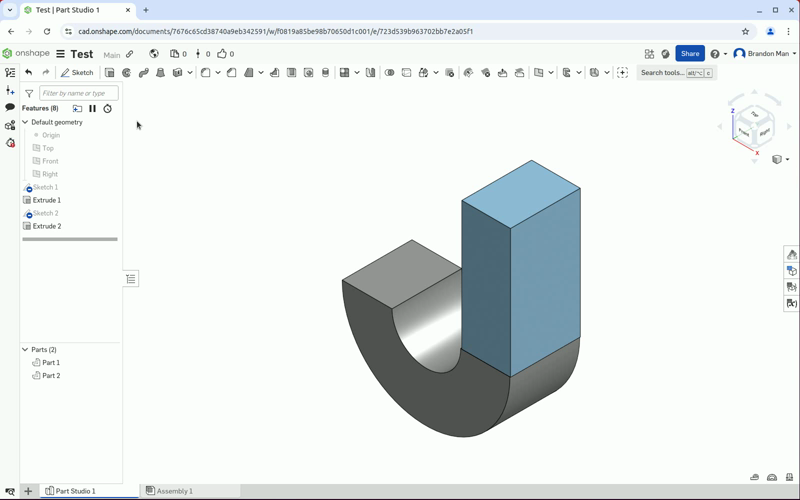
mouse_move(73, 189)
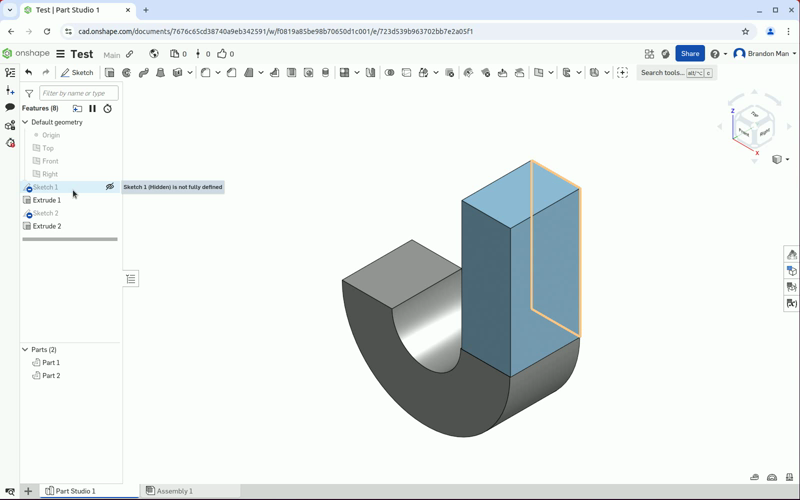
click(73, 189)